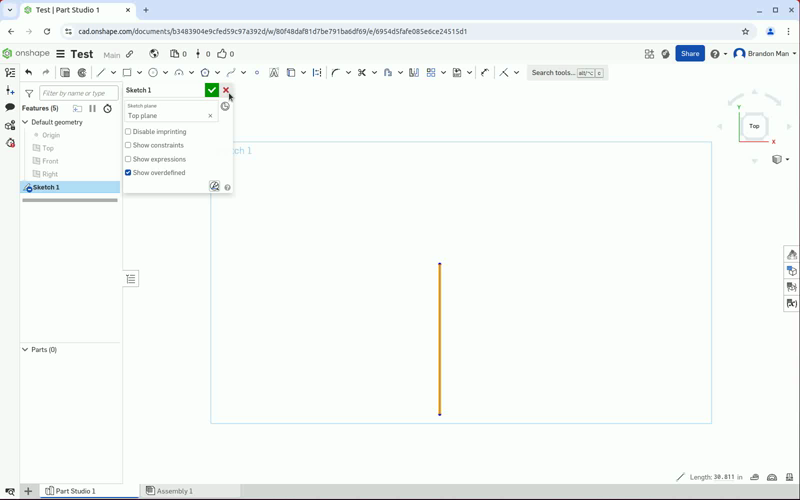
key(shift+h)
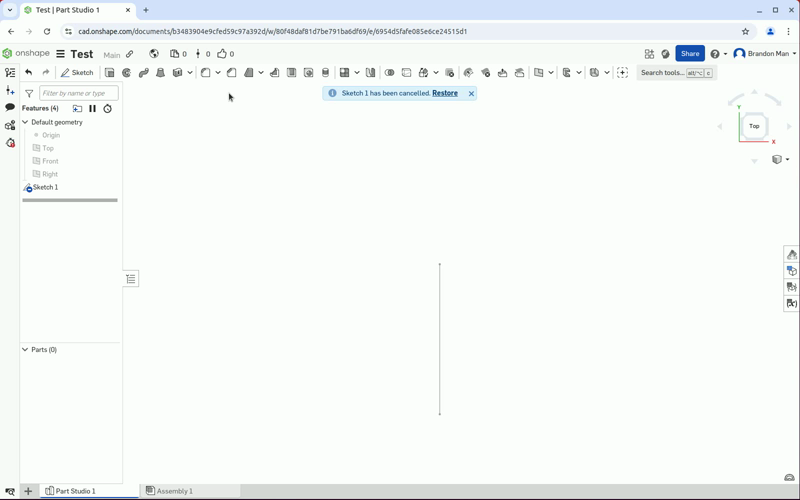
mouse_move(73, 352)
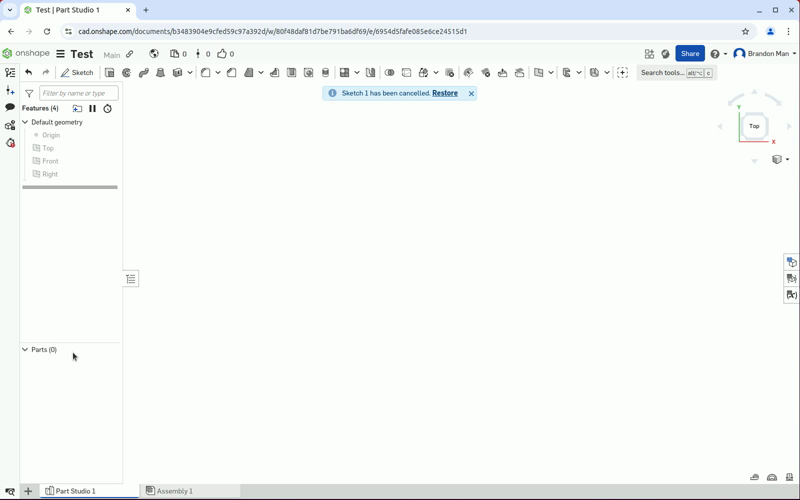
key(y)
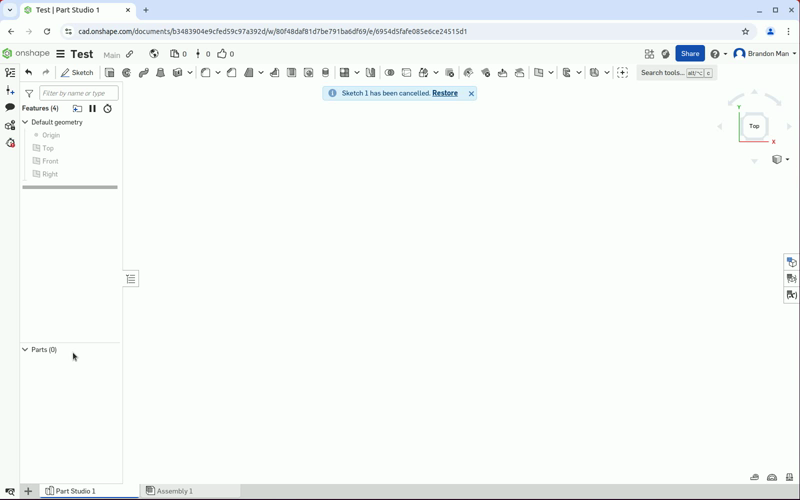
key(shift+p)
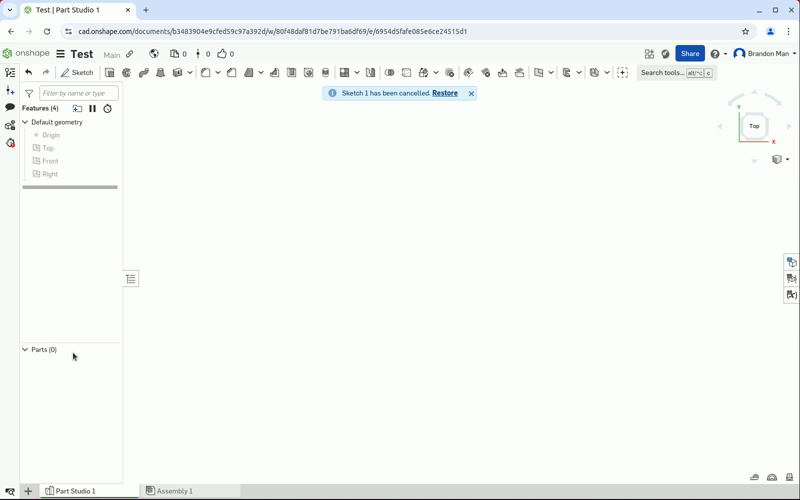
key(space)
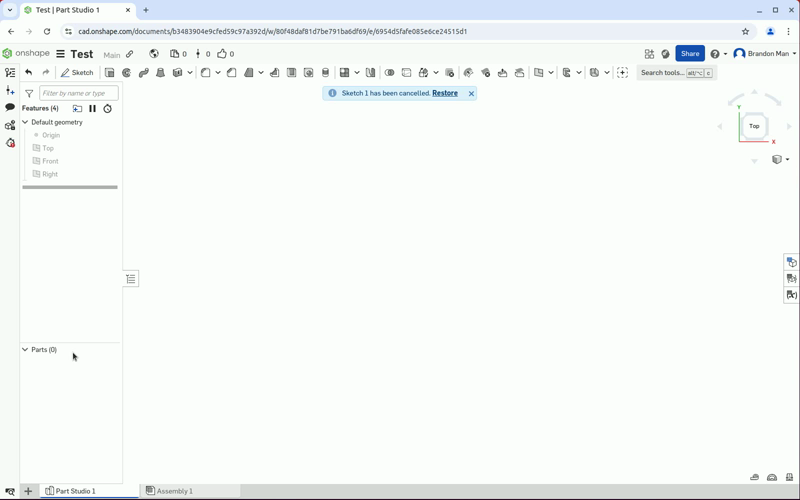
key_down(shift)
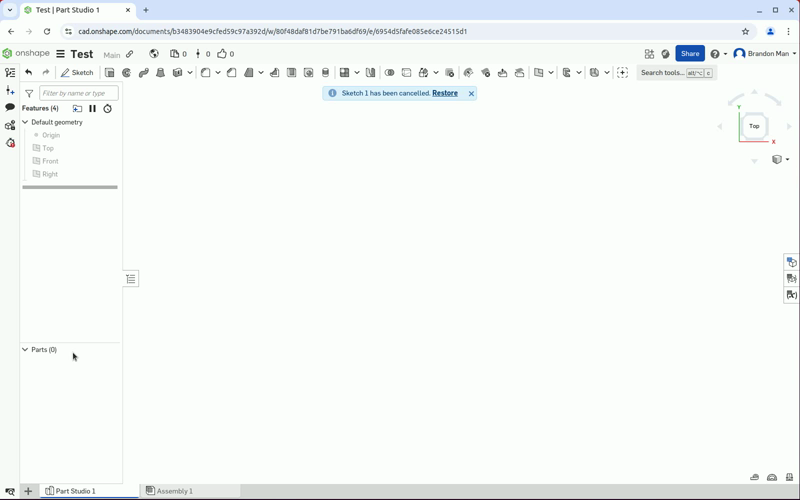
key(up)
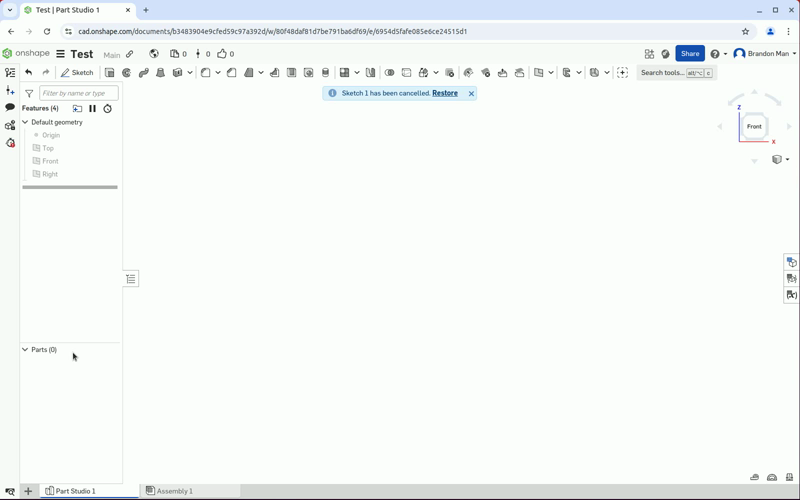
key_up(shift)
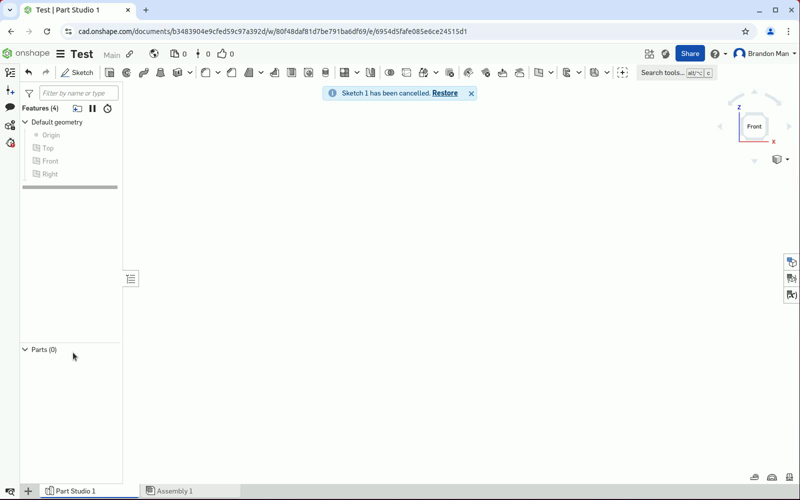
mouse_move(73, 352)
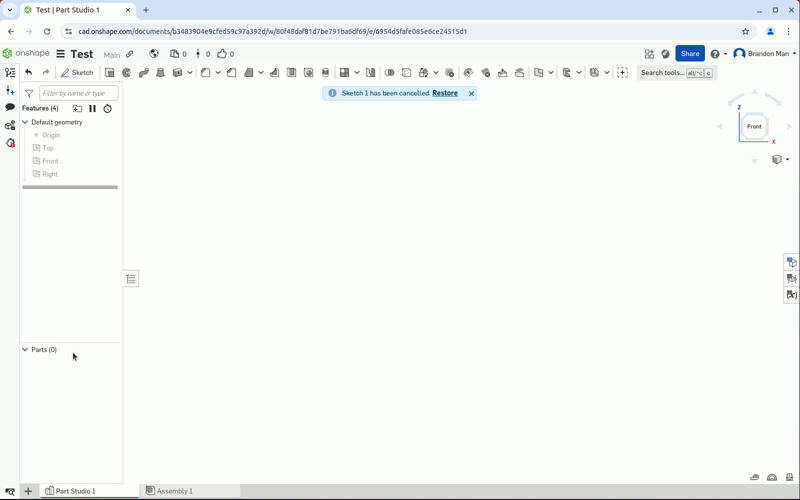
key(shift+y)
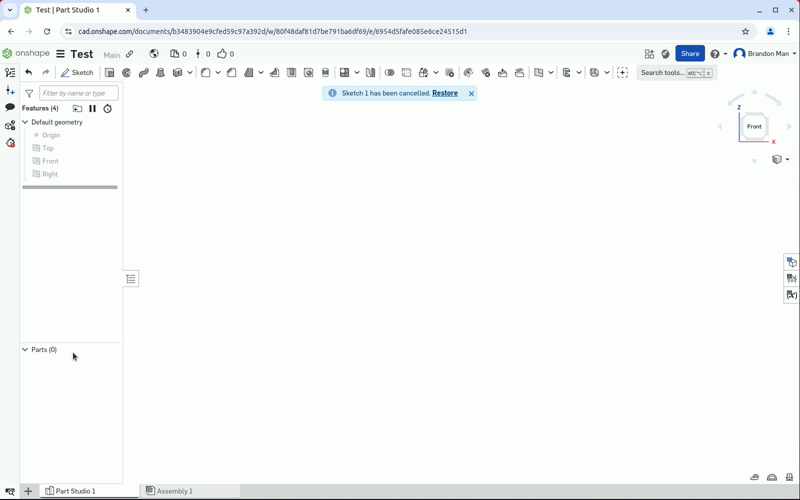
key(shift+s)
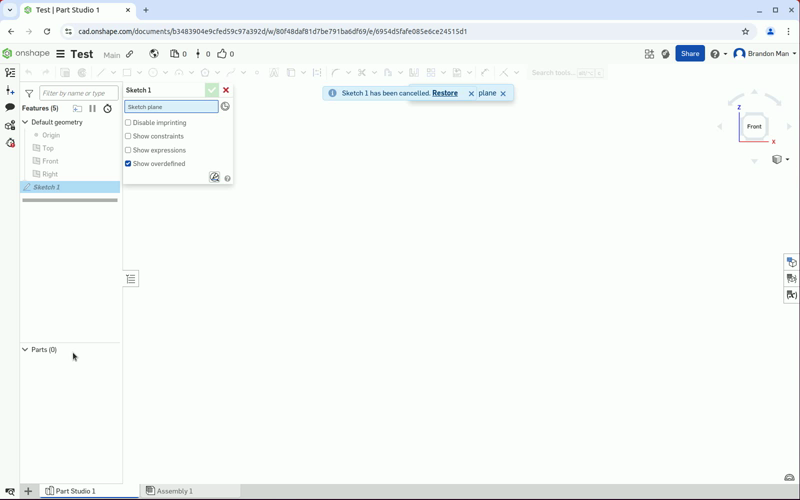
mouse_move(73, 163)
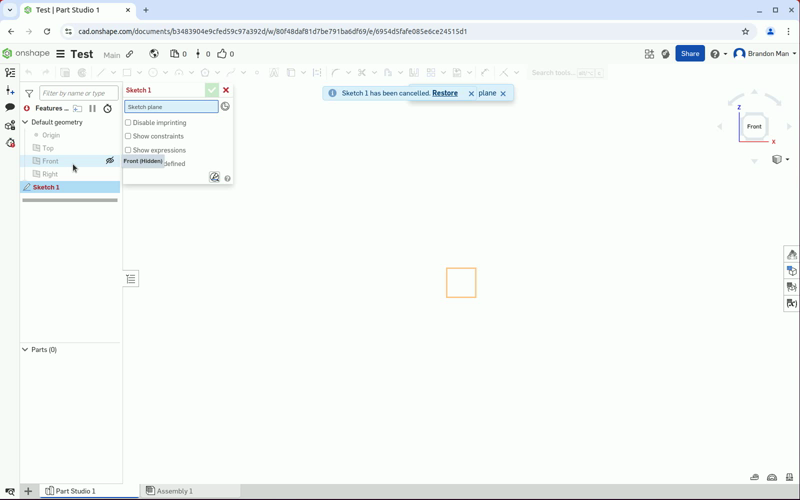
click(73, 163)
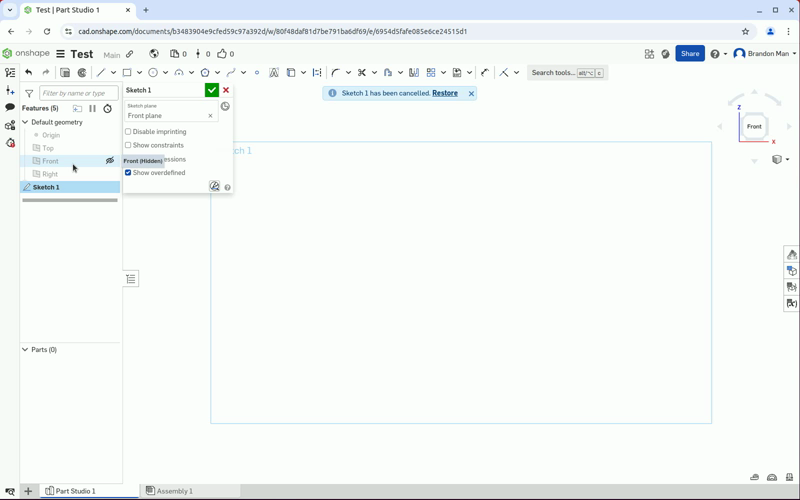
mouse_move(73, 352)
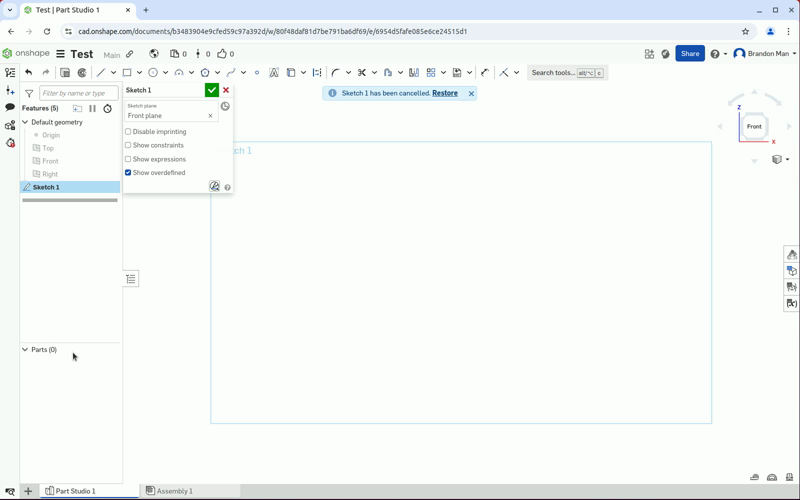
key(y)
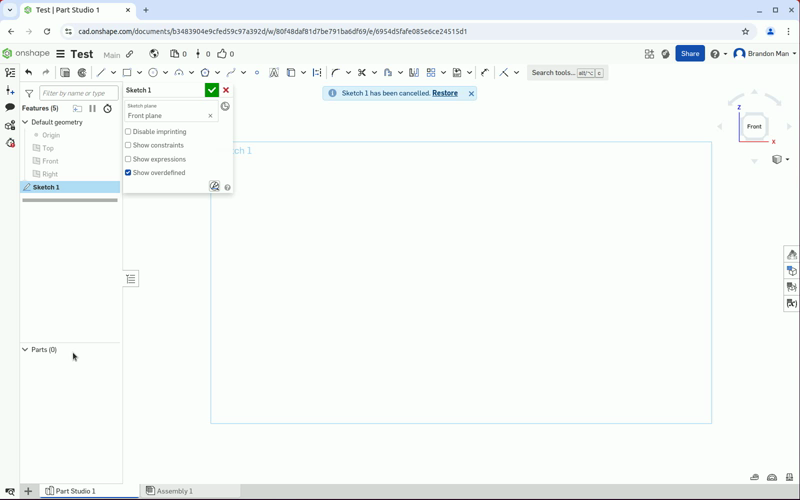
key(c)
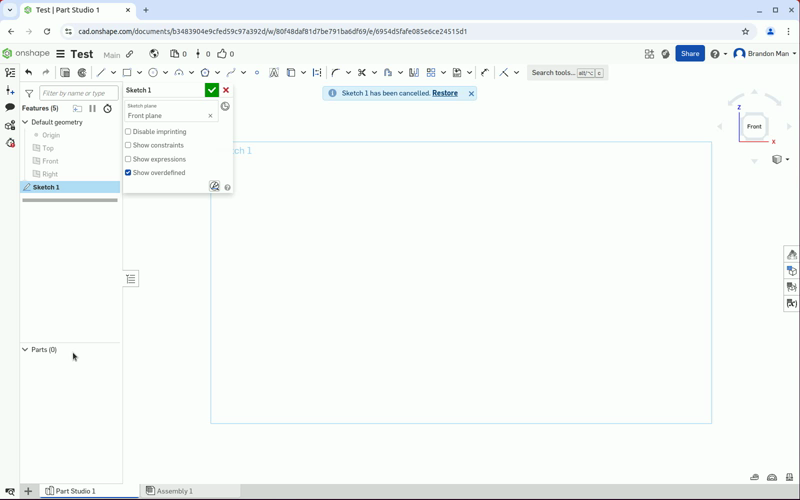
key_down(shift)
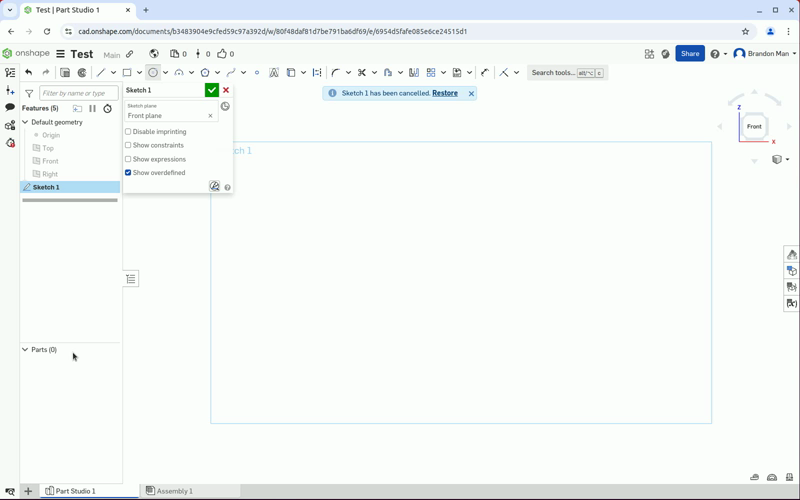
mouse_move(460, 282)
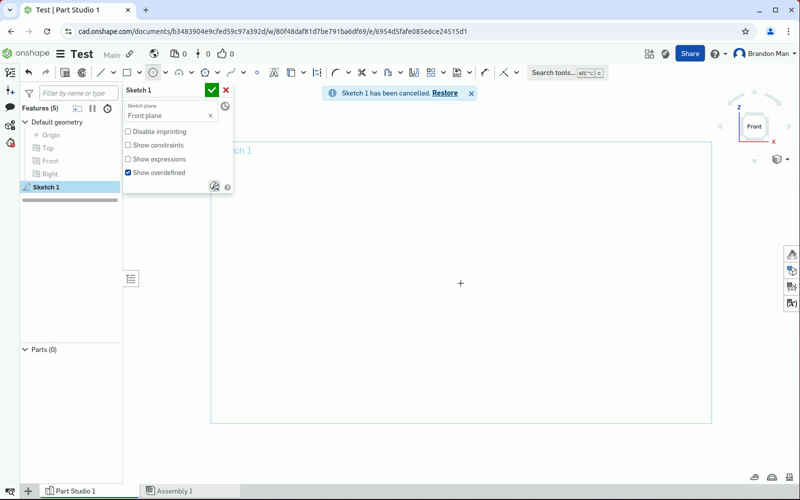
click(460, 282)
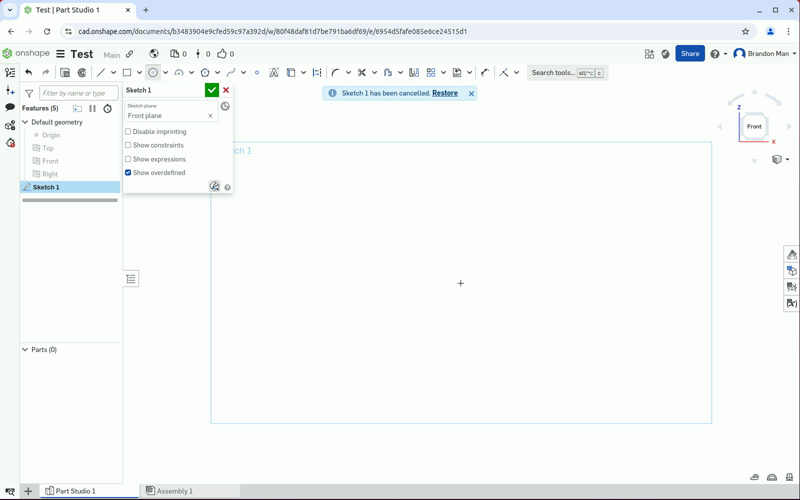
key_up(shift)
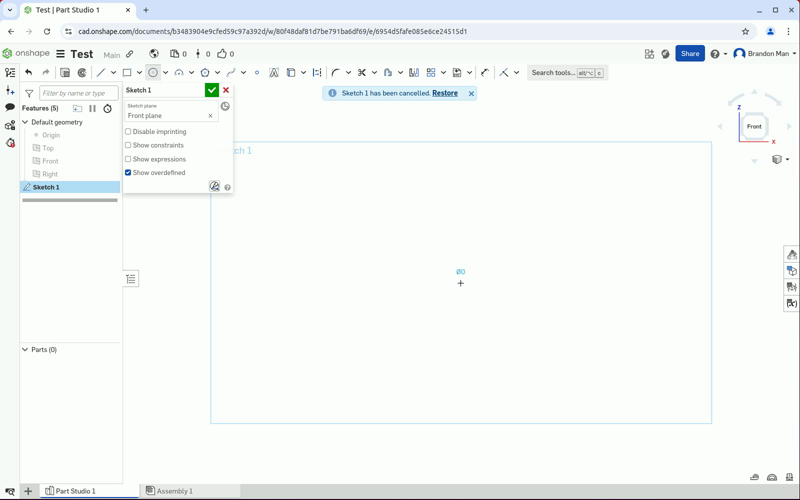
mouse_move(505, 282)
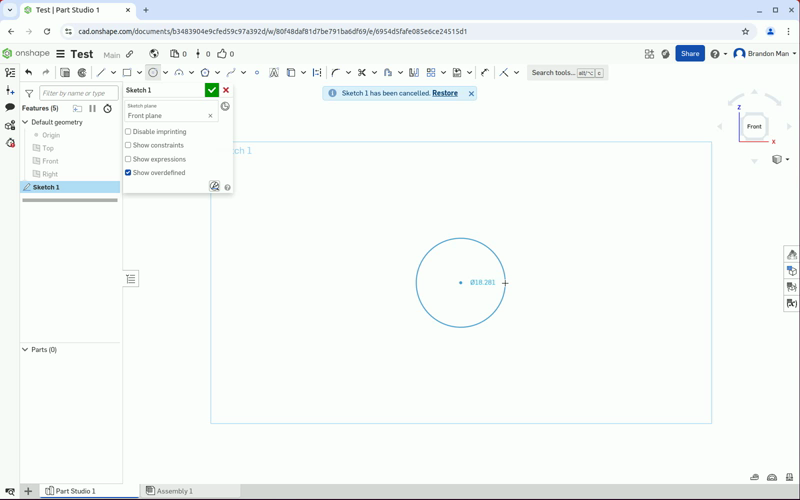
click(505, 282)
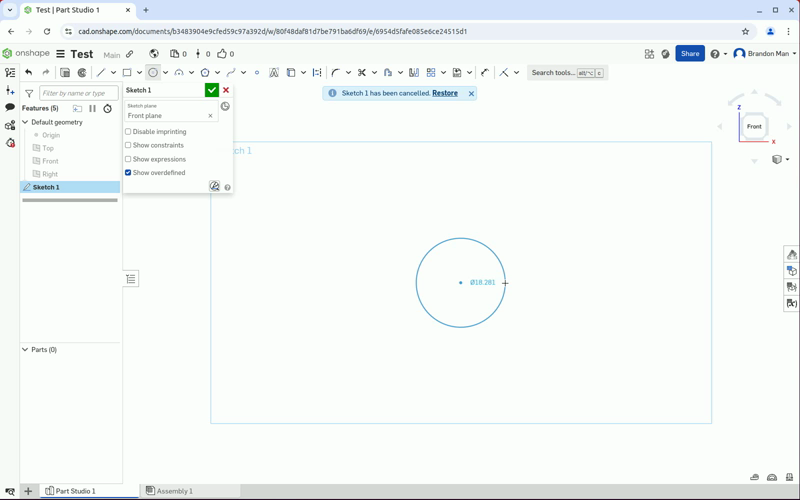
key(esc)
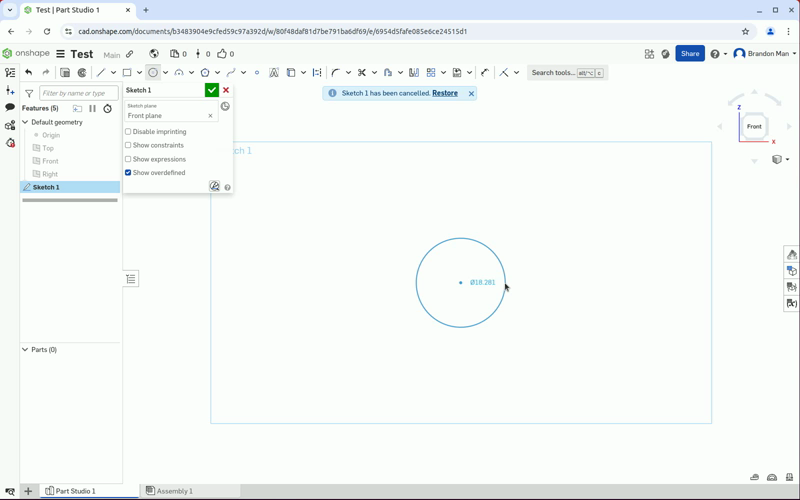
key(c)
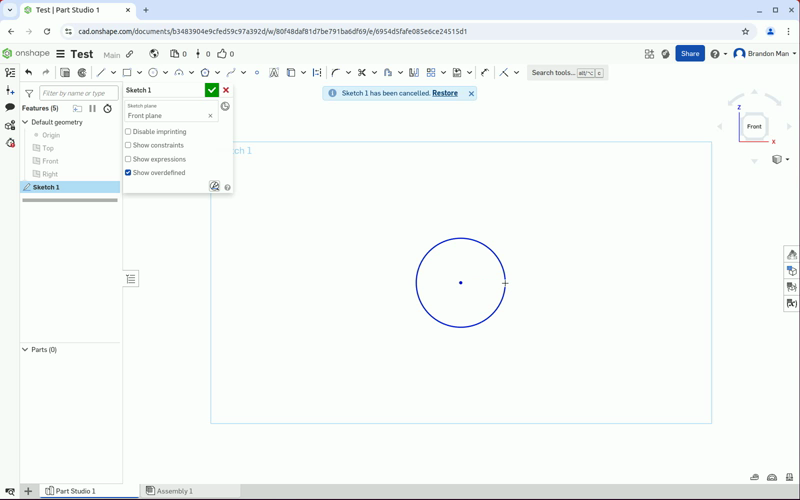
key_down(shift)
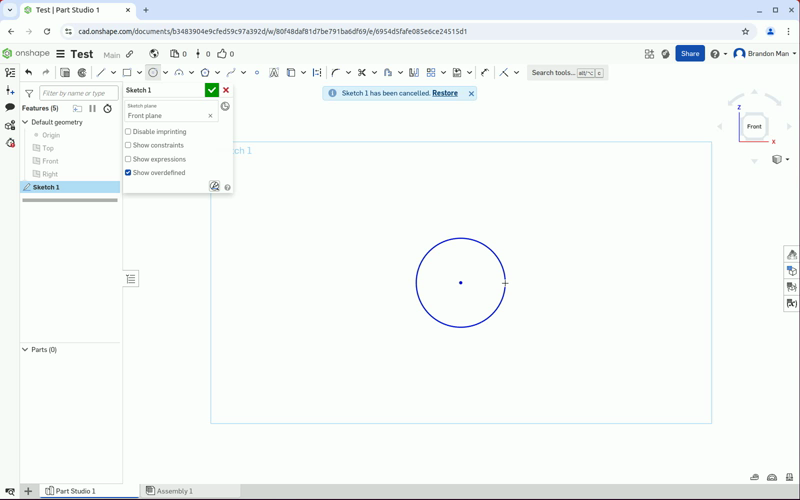
mouse_move(460, 282)
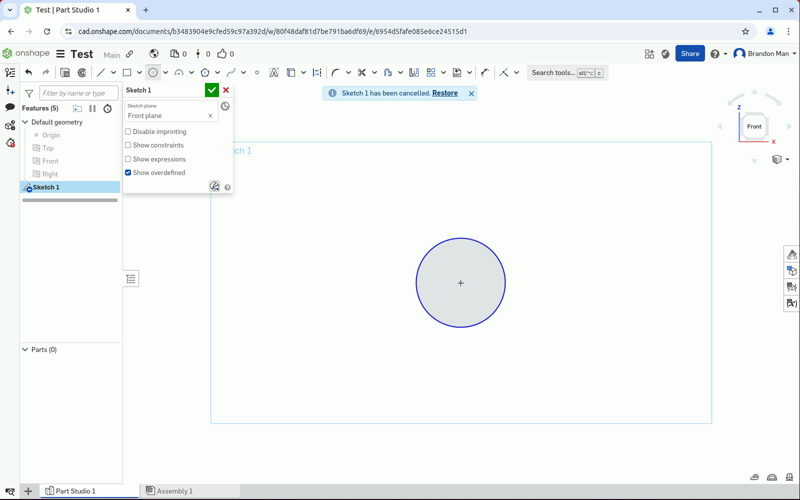
click(460, 282)
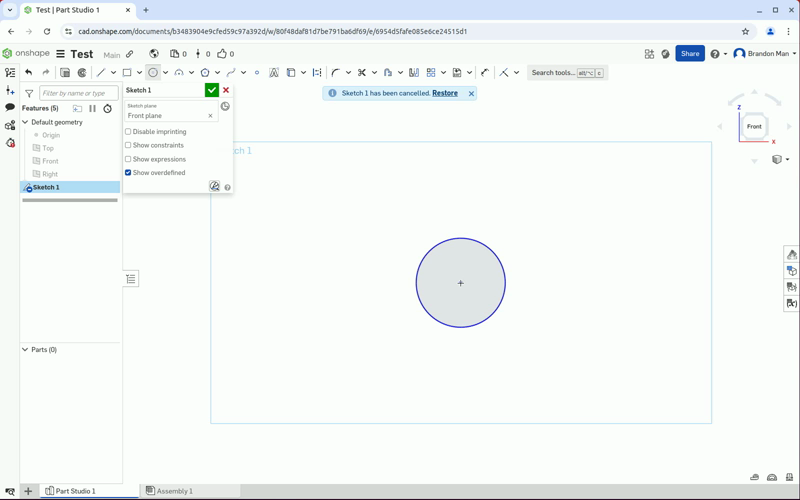
key_up(shift)
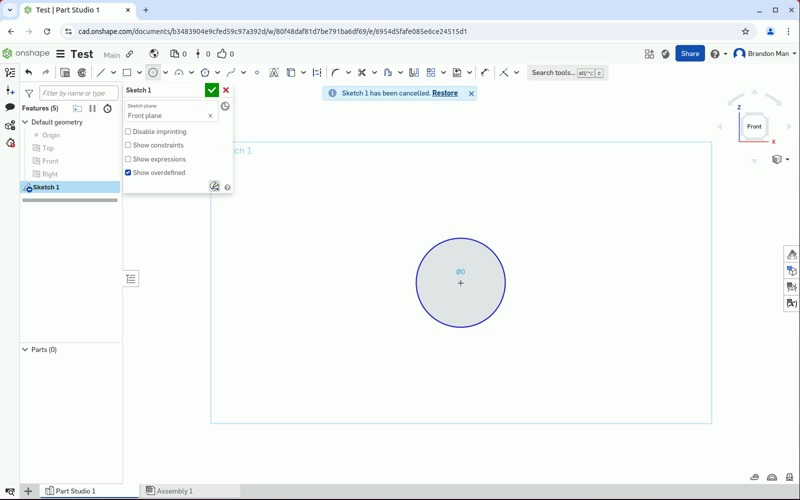
mouse_move(478, 282)
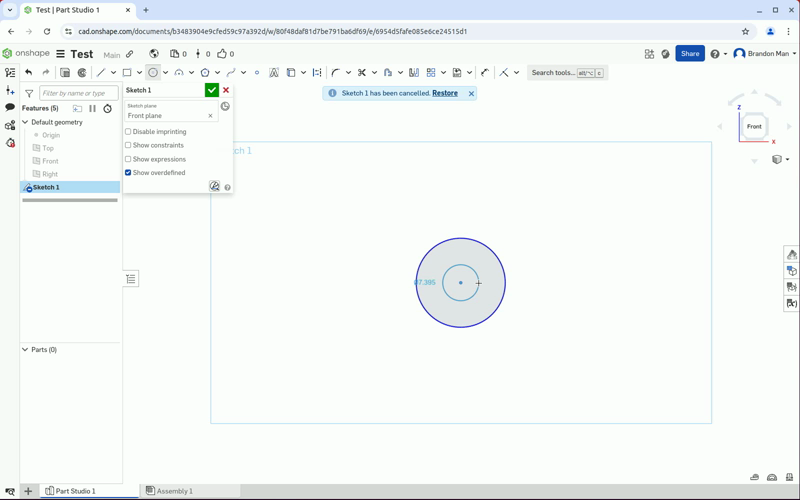
click(478, 282)
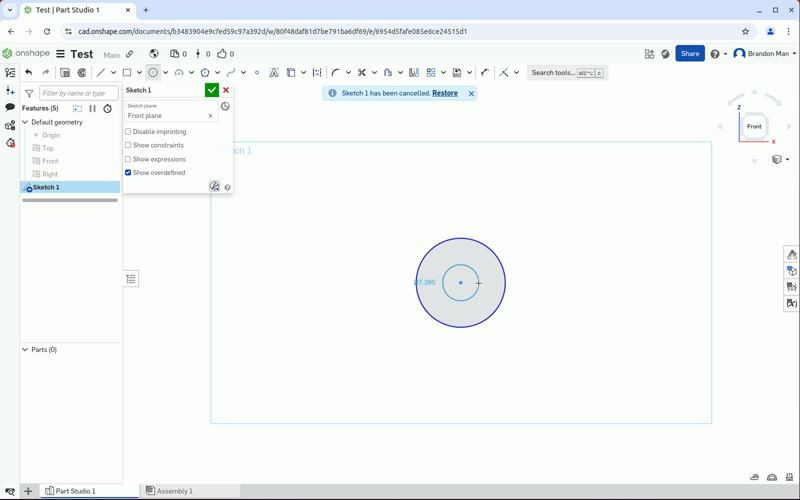
key(esc)
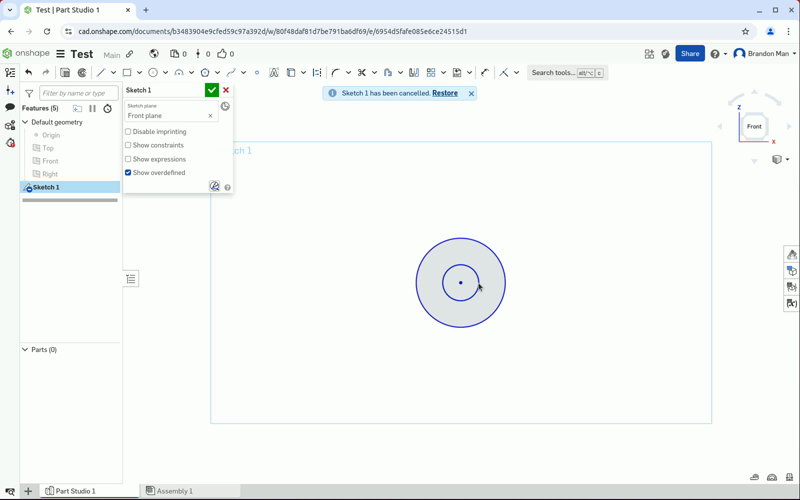
mouse_move(478, 315)
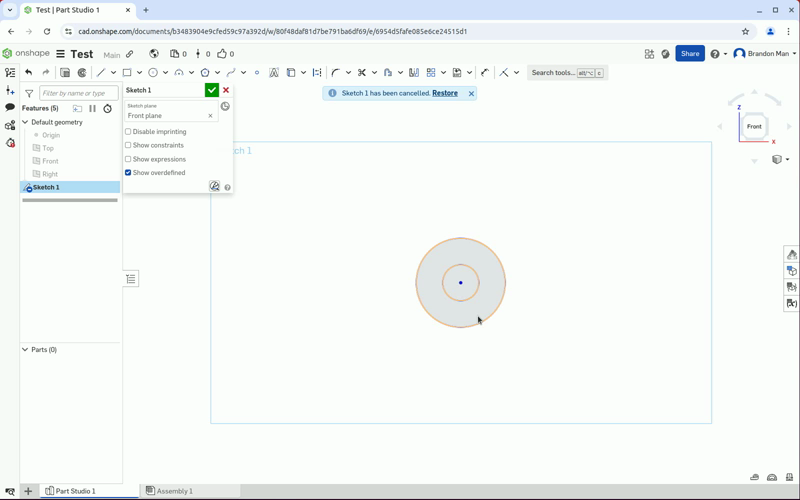
click(478, 315)
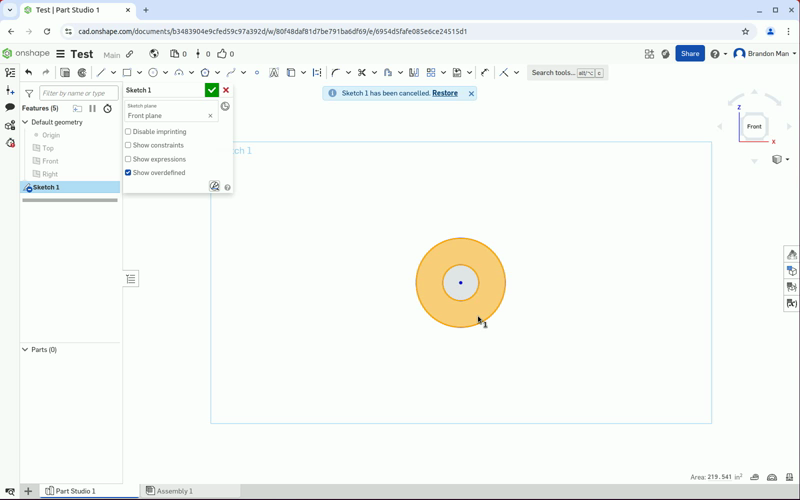
mouse_move(73, 352)
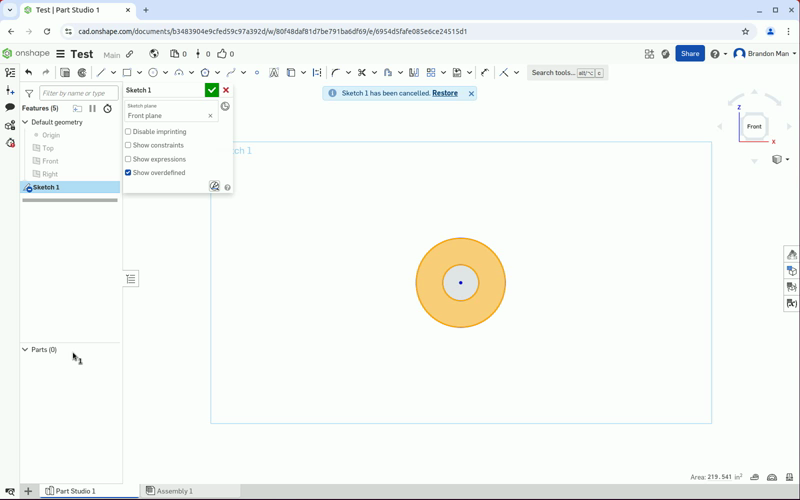
key(shift+y)
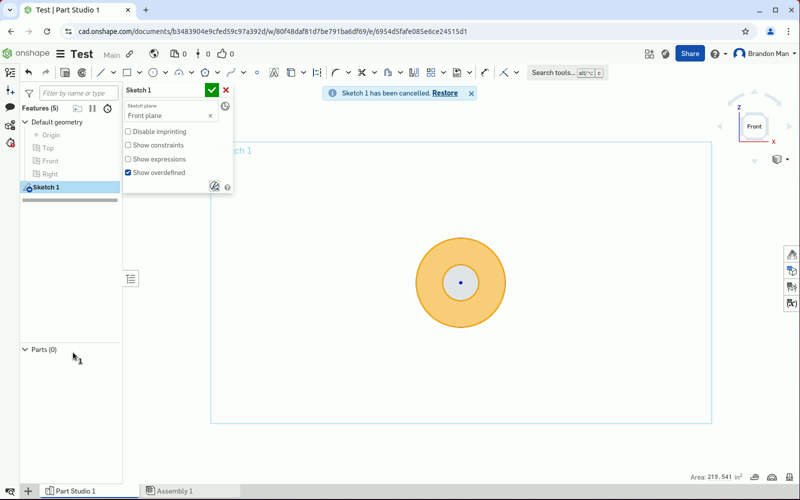
key(shift+e)
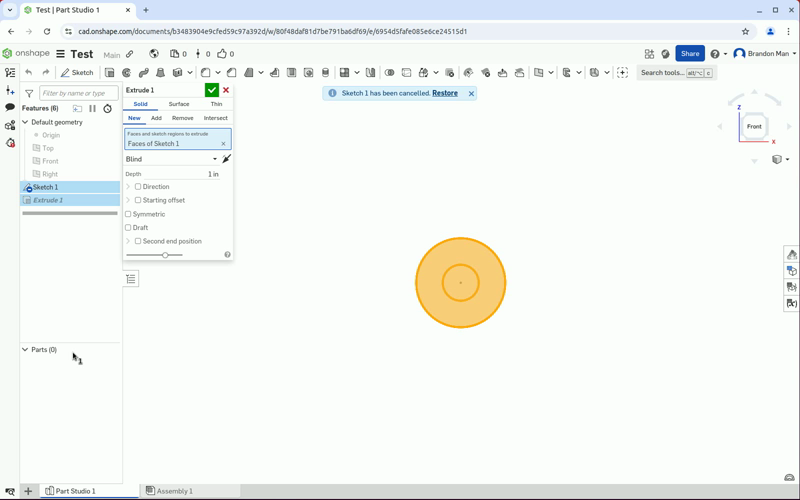
mouse_move(143, 106)
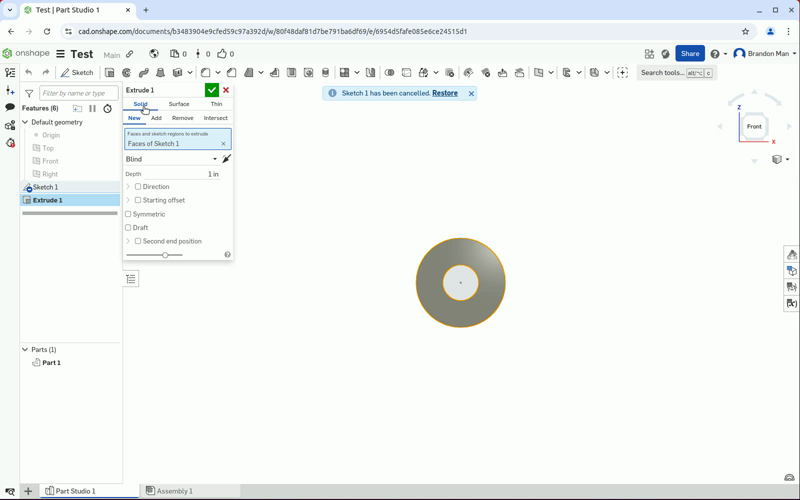
click(143, 106)
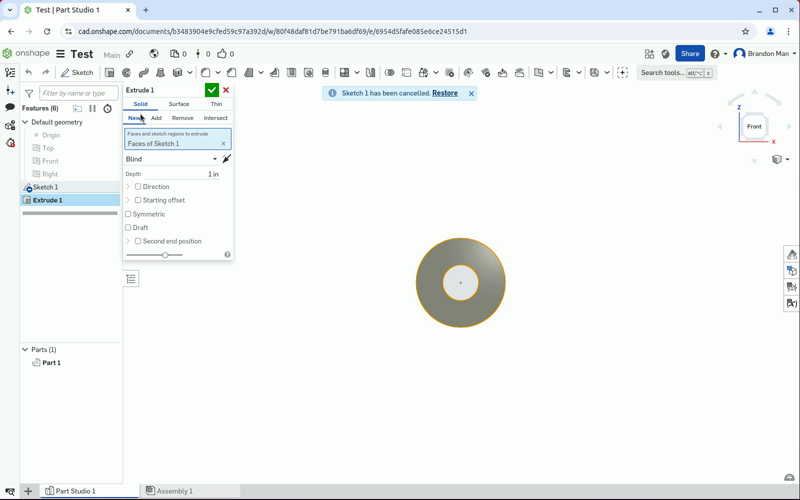
mouse_move(137, 120)
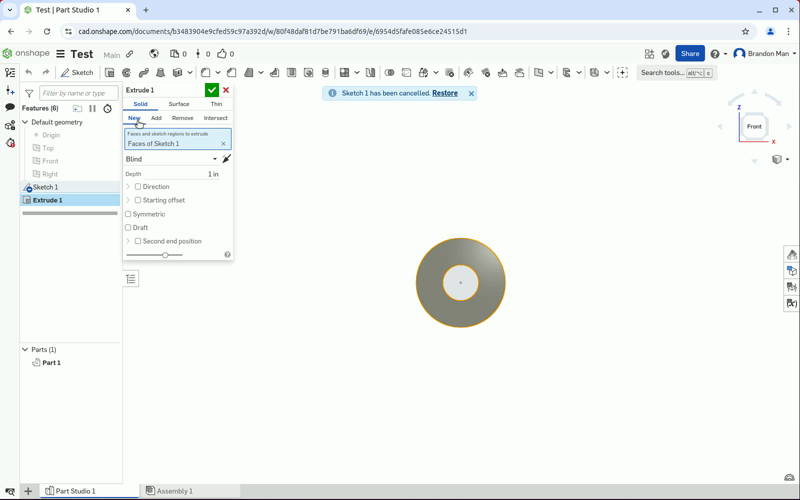
click(137, 120)
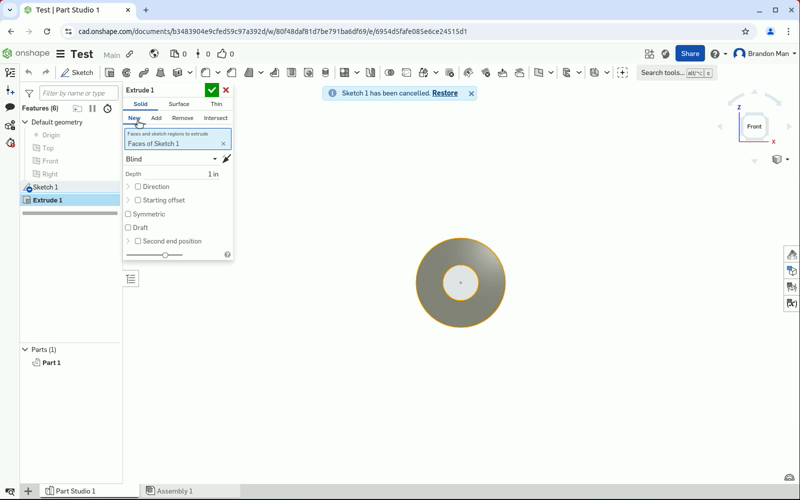
key(tab, 4)
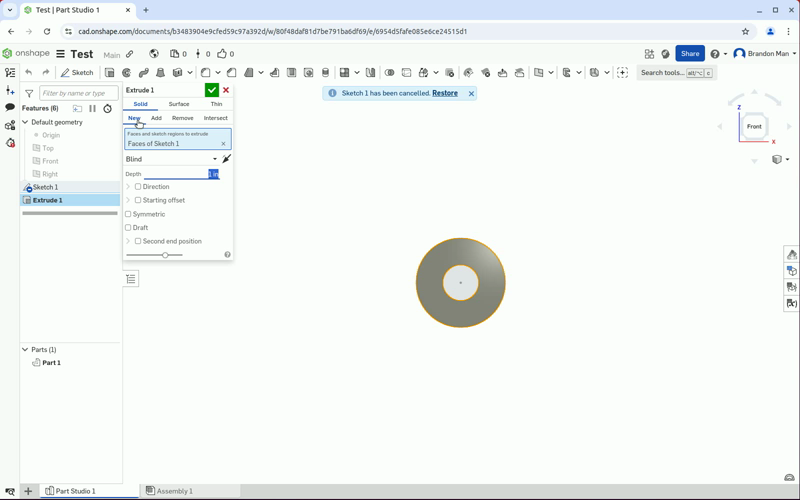
text(3.611)
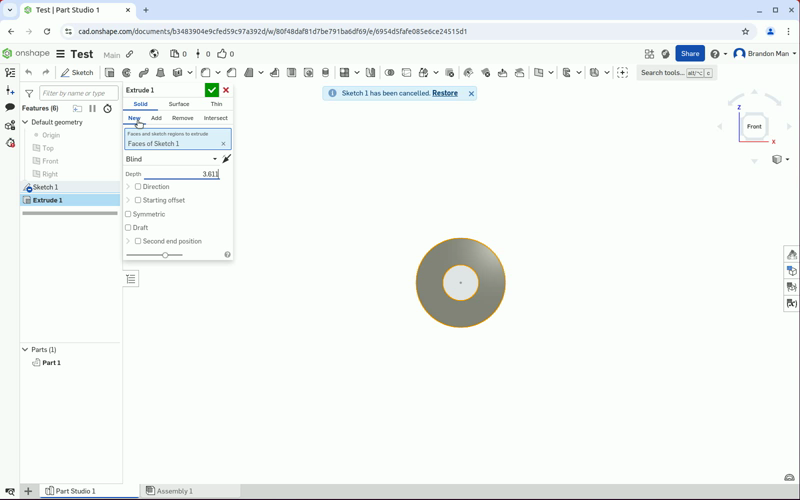
key(enter)
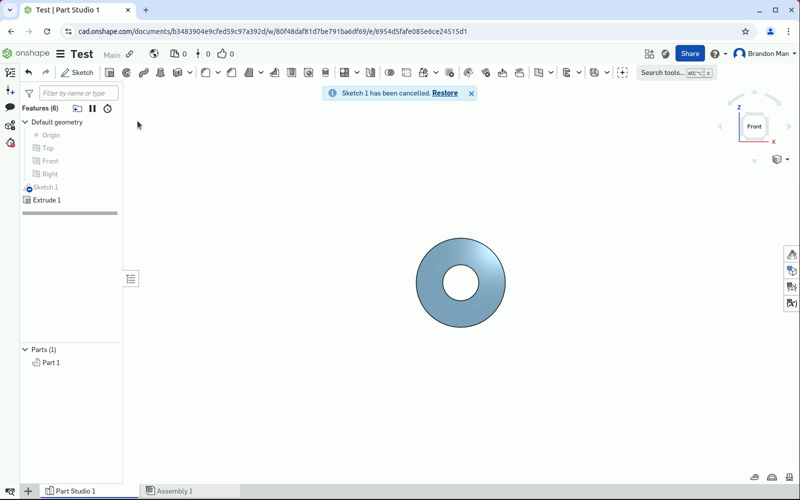
key(shift+h)
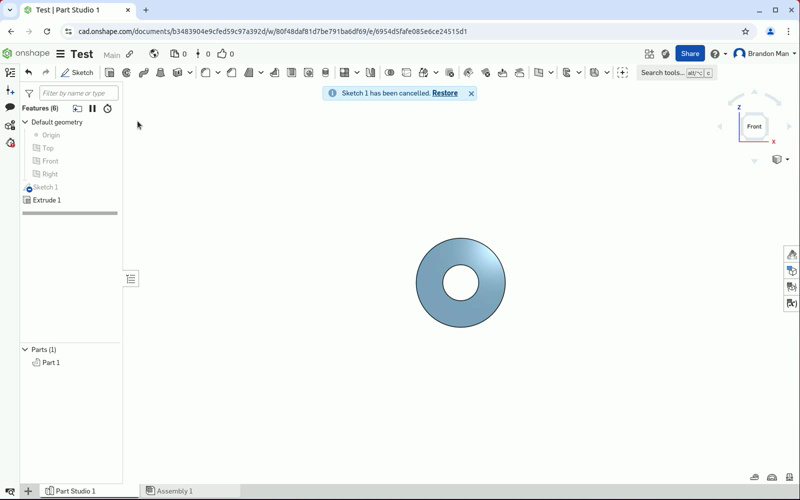
key(shift+h)
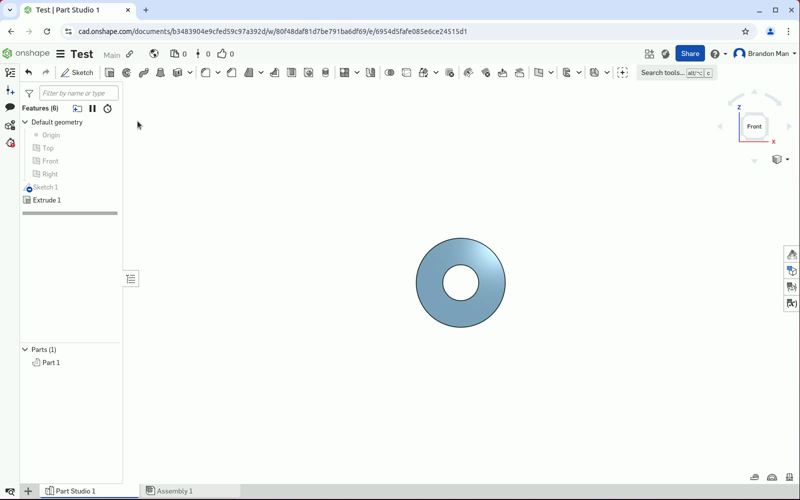
mouse_move(73, 189)
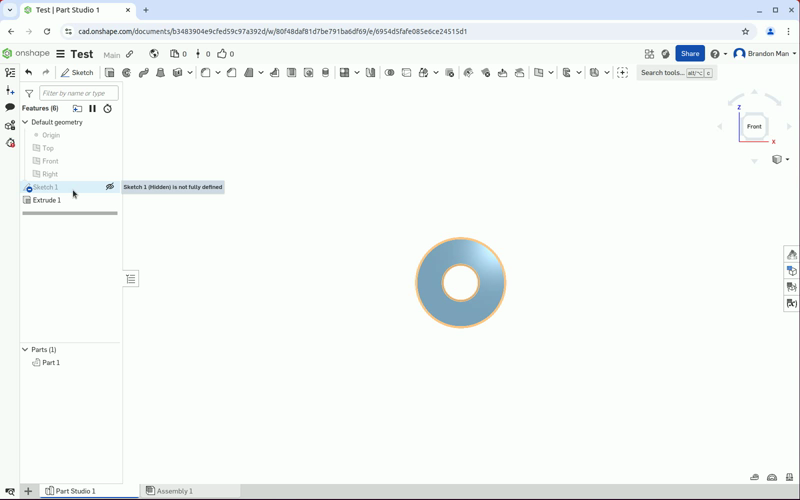
click(73, 189)
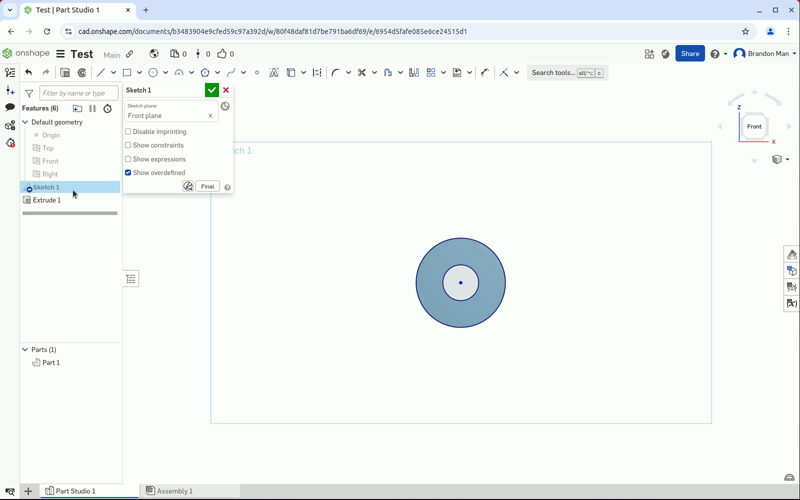
mouse_move(229, 92)
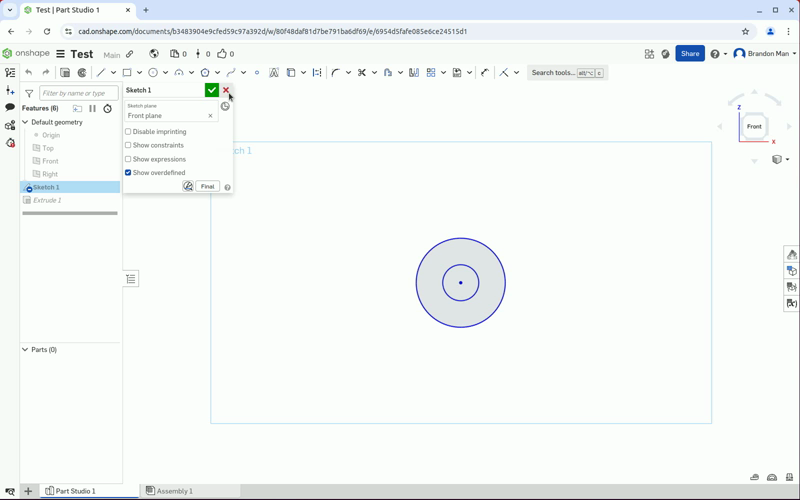
click(229, 92)
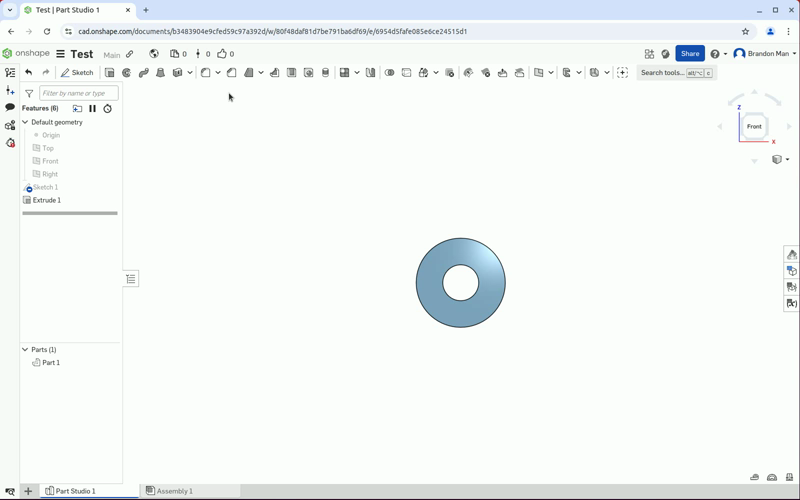
mouse_move(541, 75)
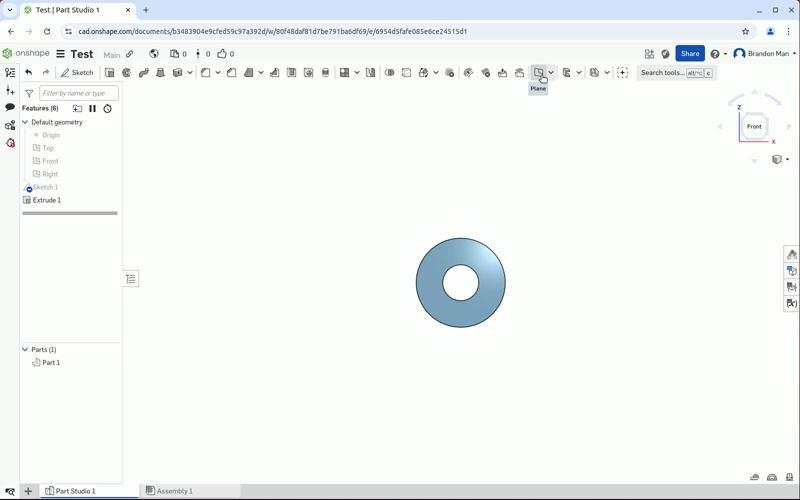
click(541, 75)
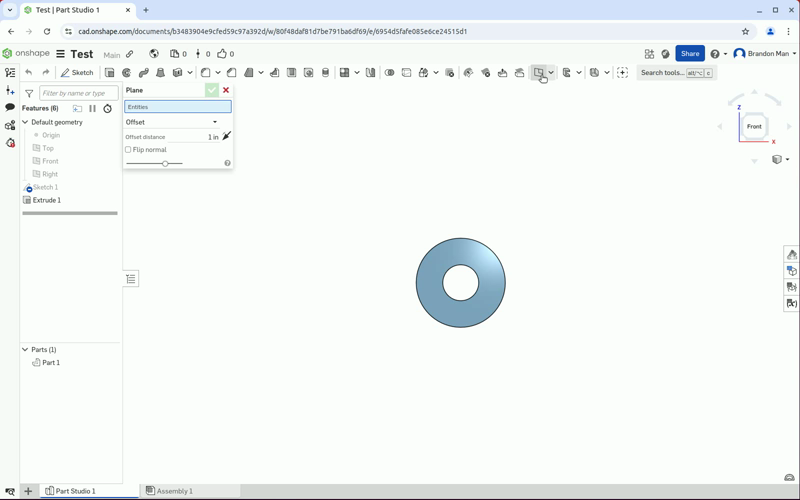
mouse_move(73, 163)
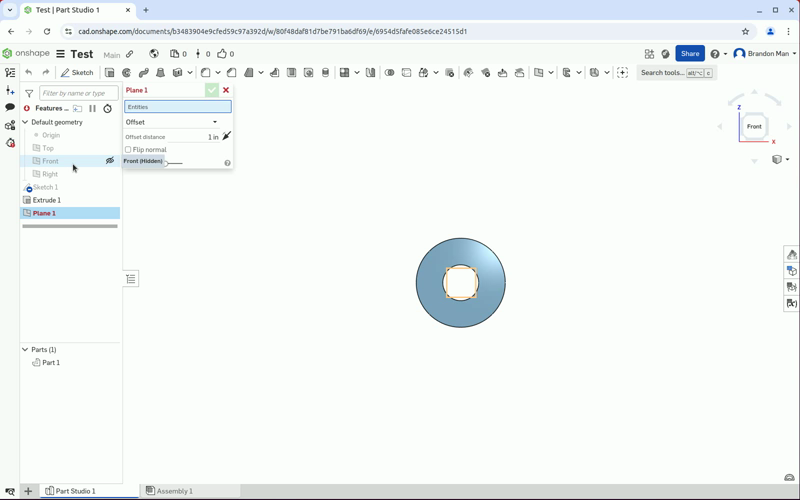
click(73, 163)
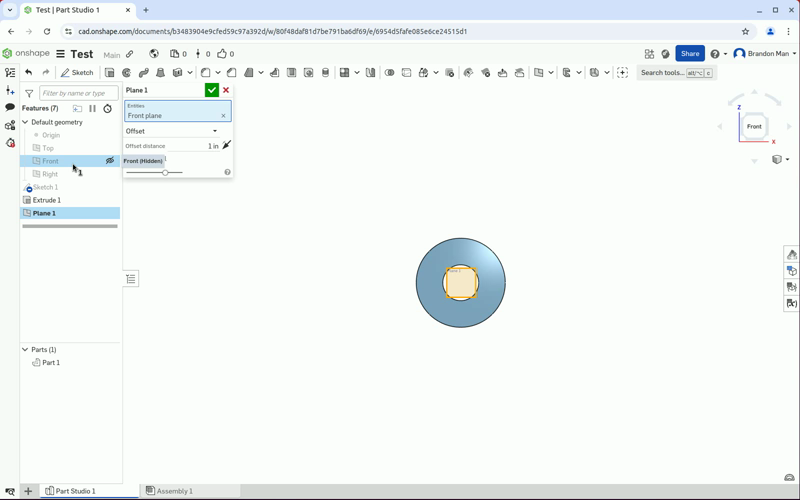
key(tab, 2)
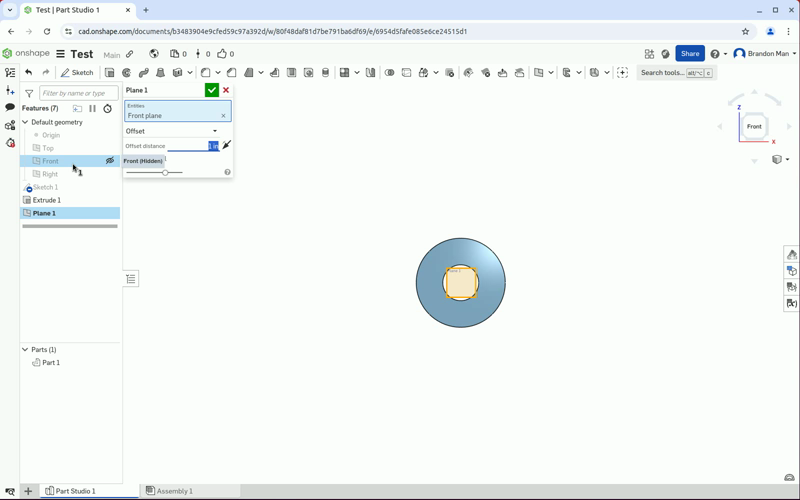
text(3.605)
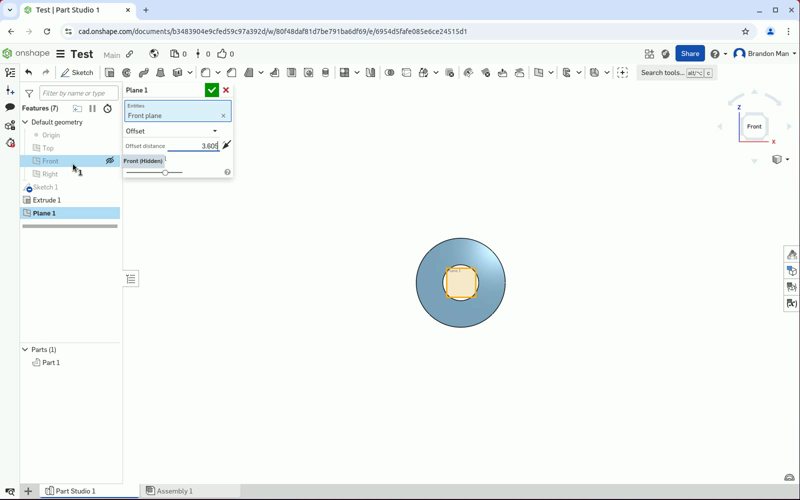
key(enter, 2)
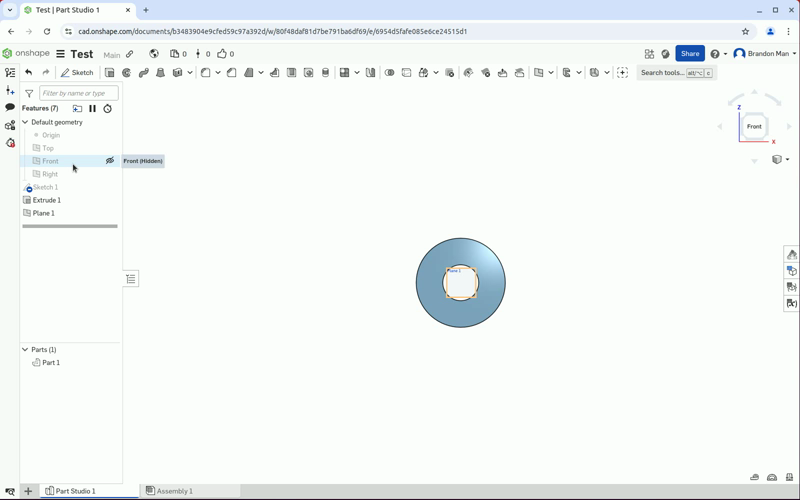
key(shift+s)
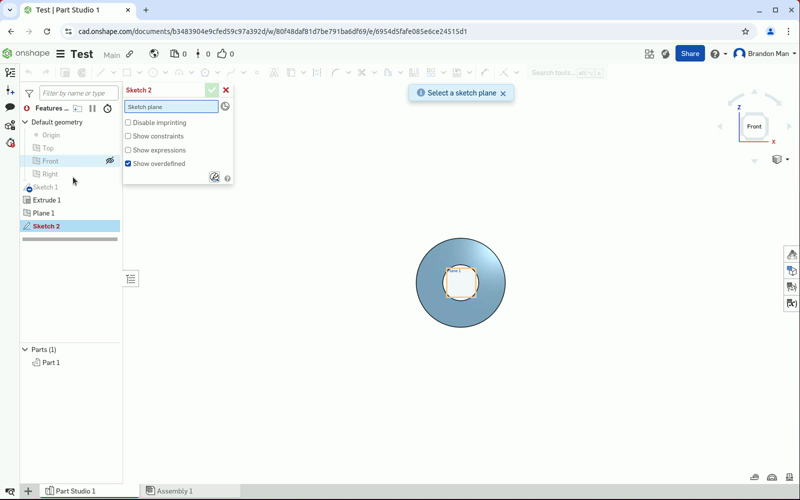
mouse_move(73, 215)
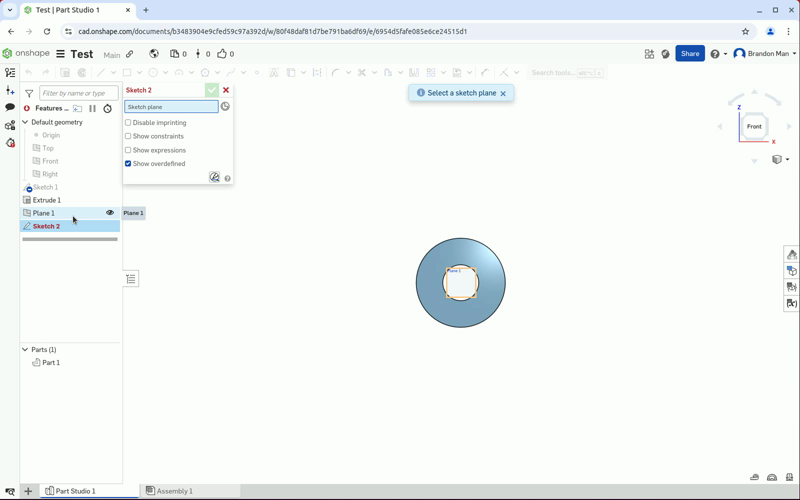
click(73, 215)
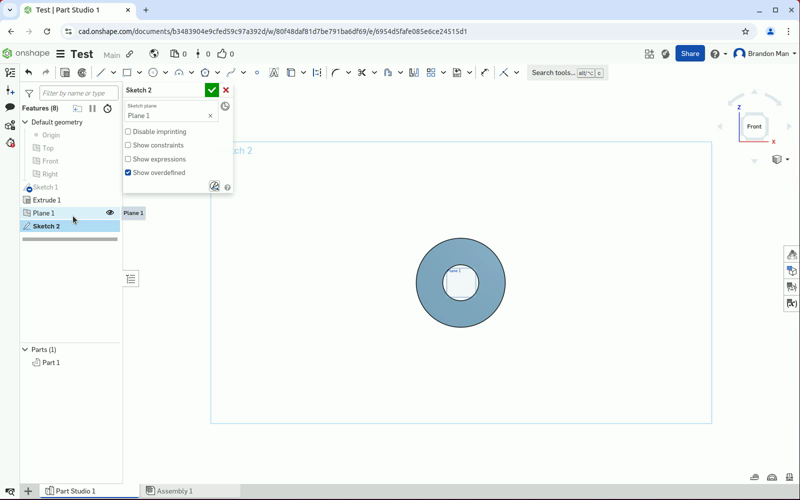
mouse_move(73, 352)
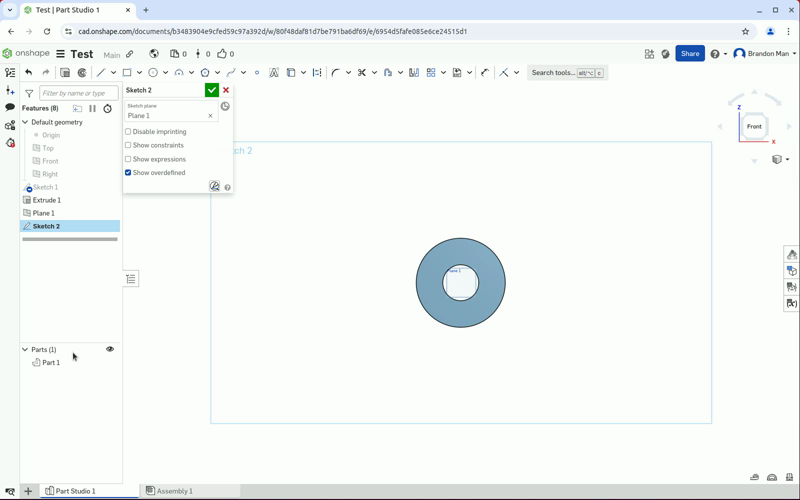
key(y)
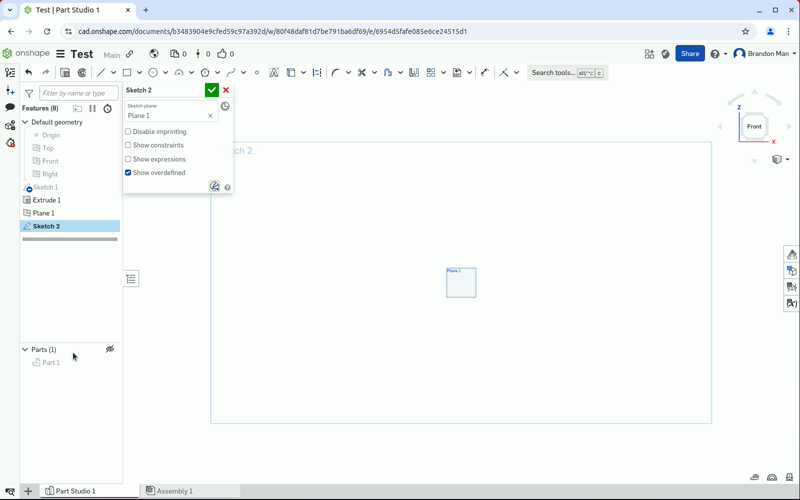
key(c)
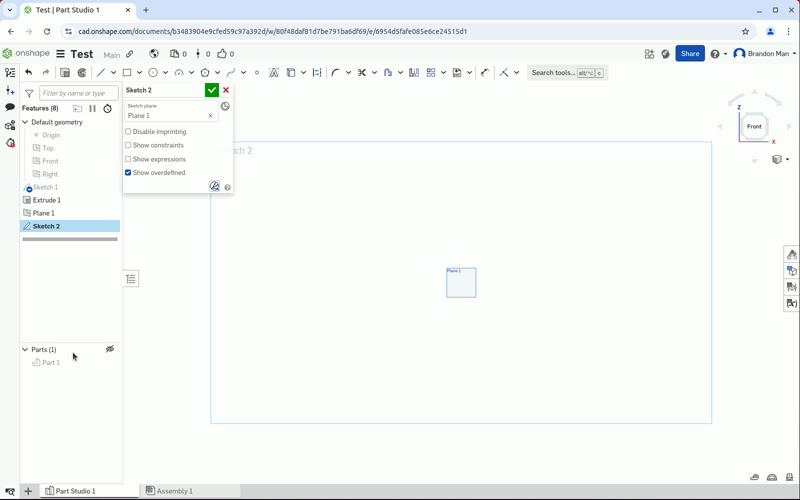
key_down(shift)
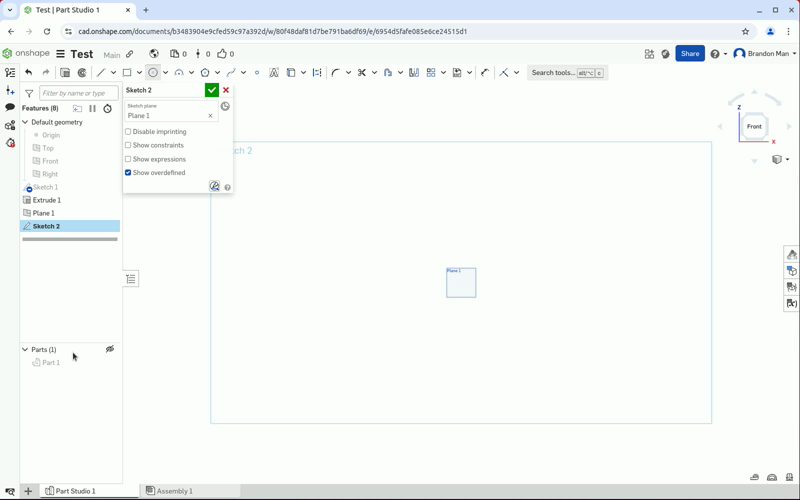
mouse_move(460, 282)
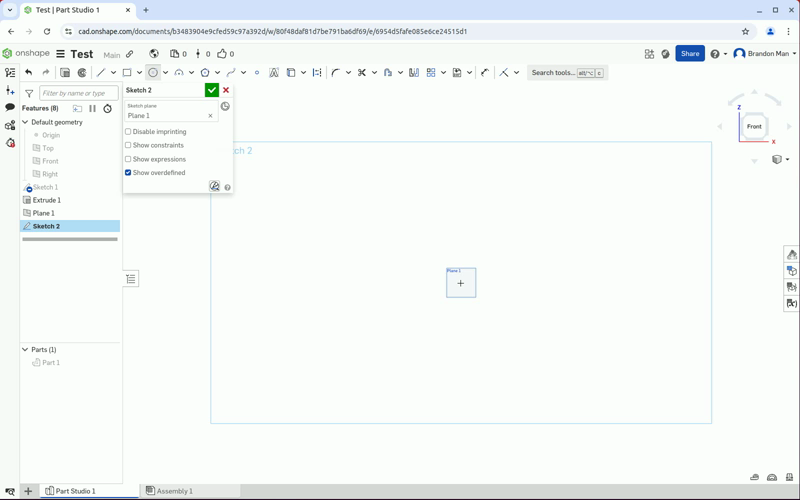
click(460, 282)
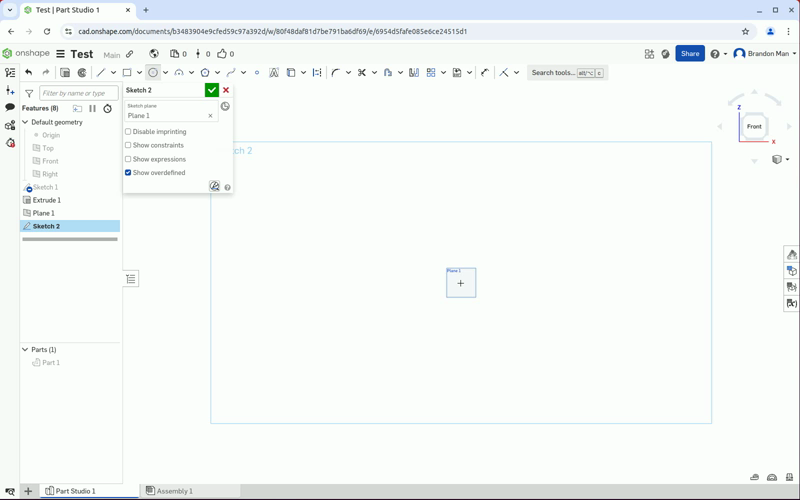
key_up(shift)
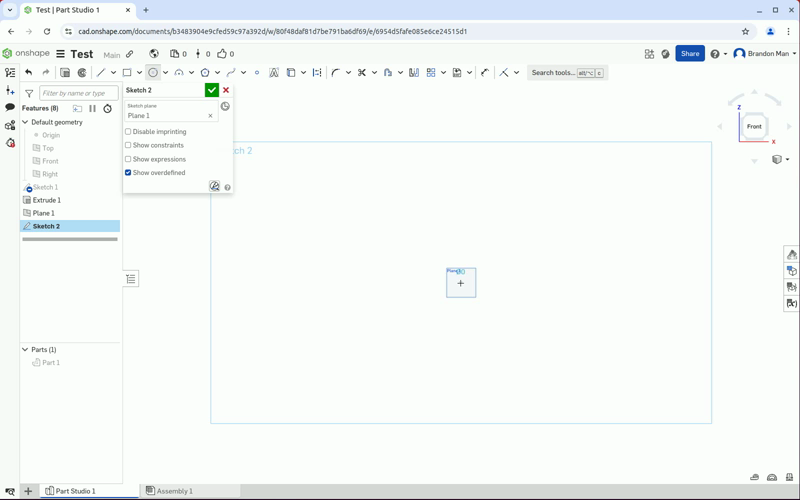
mouse_move(492, 282)
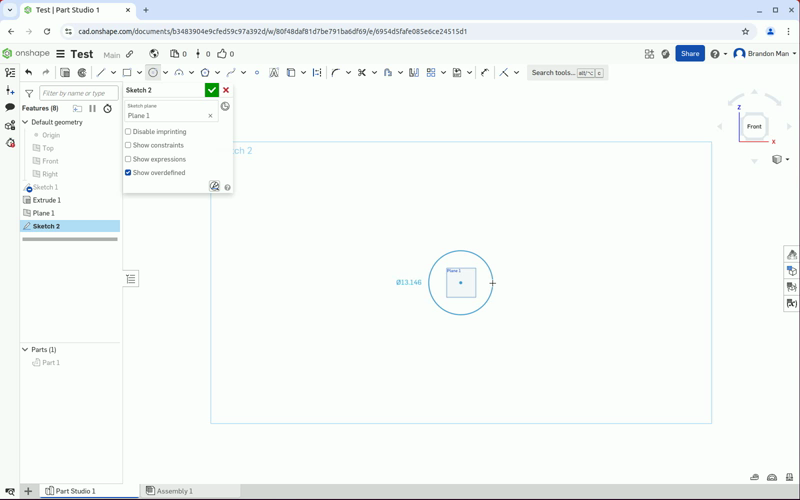
click(492, 282)
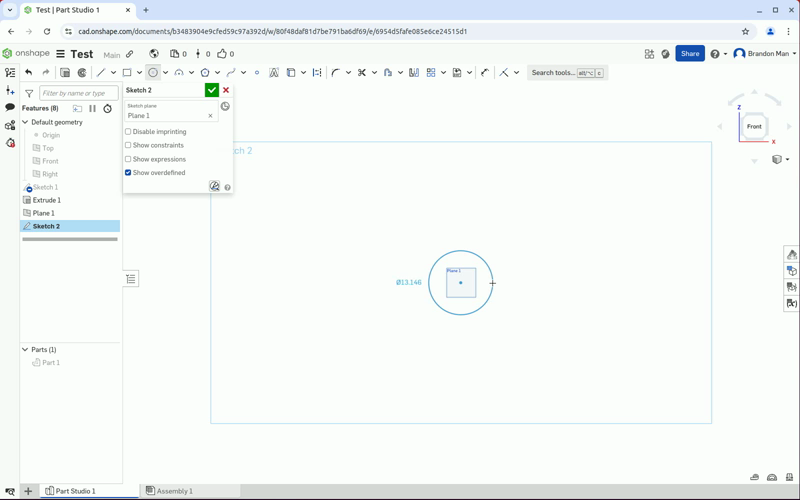
key(esc)
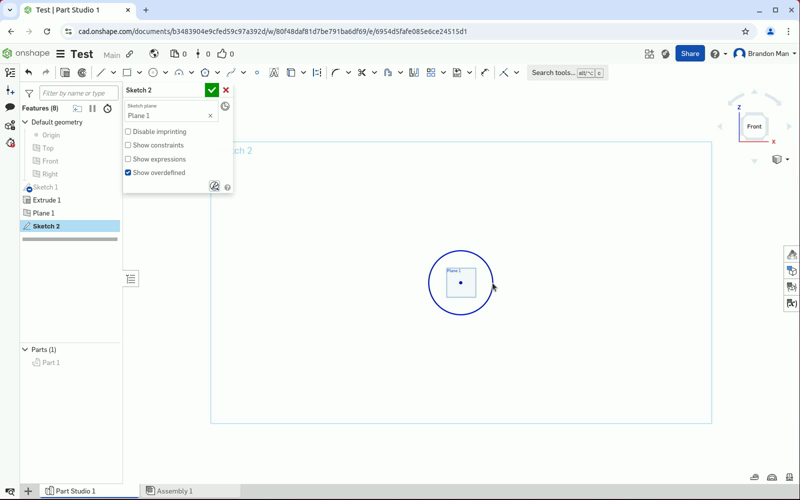
key(c)
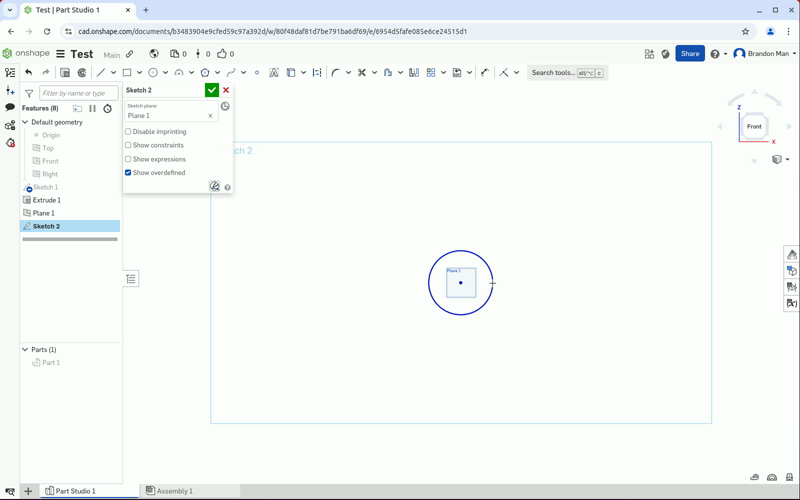
key_down(shift)
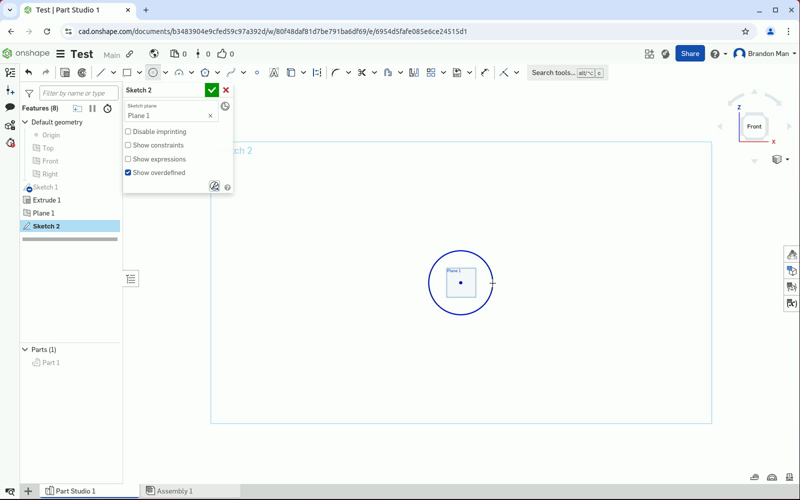
mouse_move(460, 282)
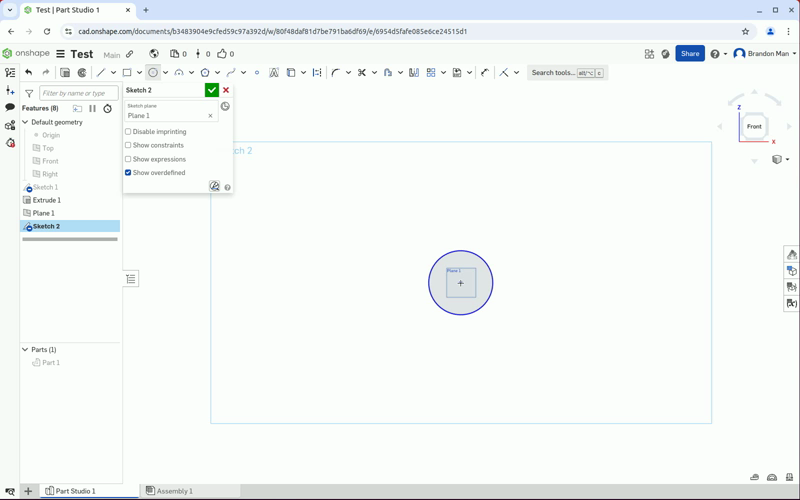
click(460, 282)
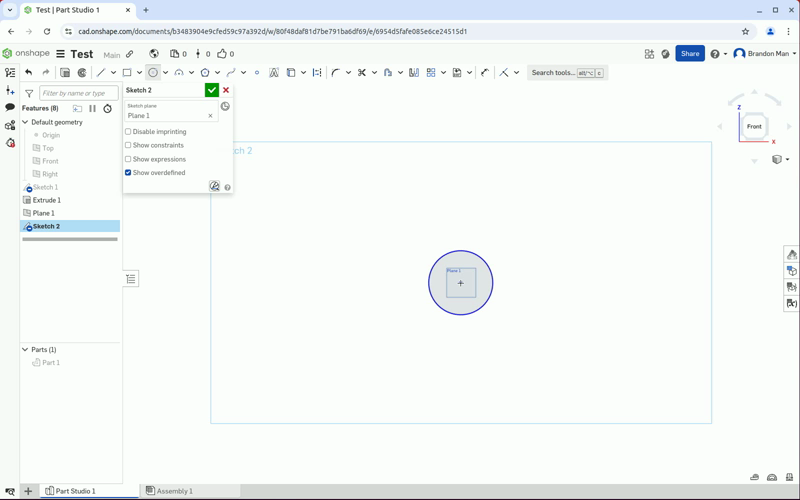
key_up(shift)
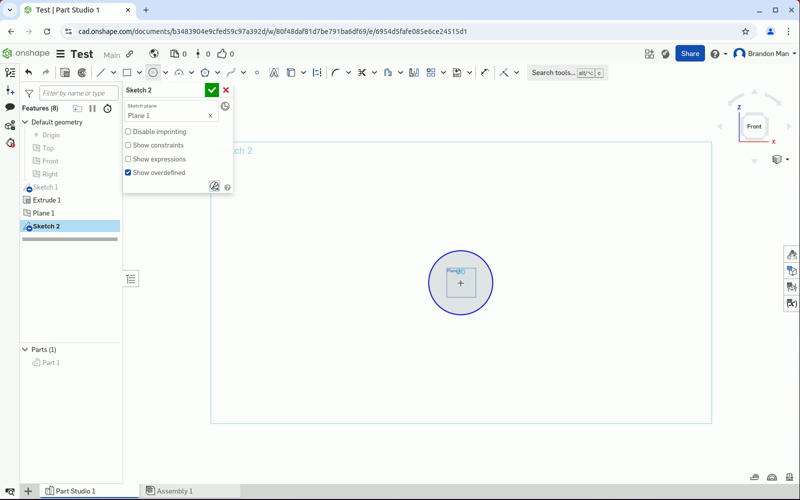
mouse_move(478, 282)
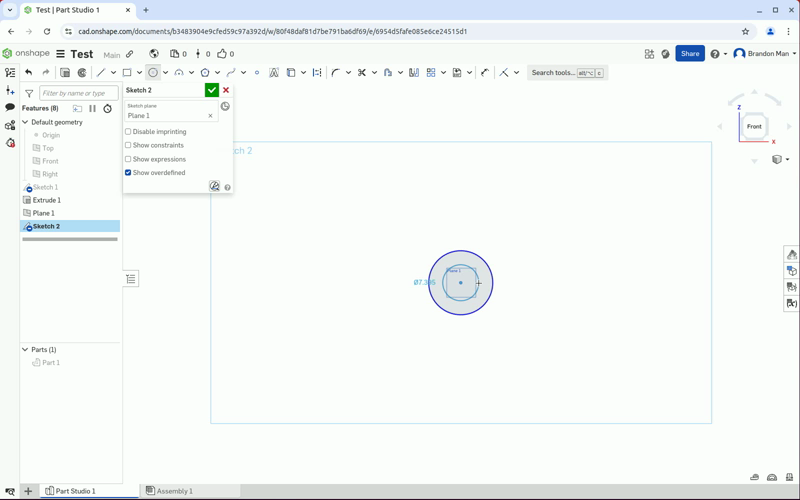
click(478, 282)
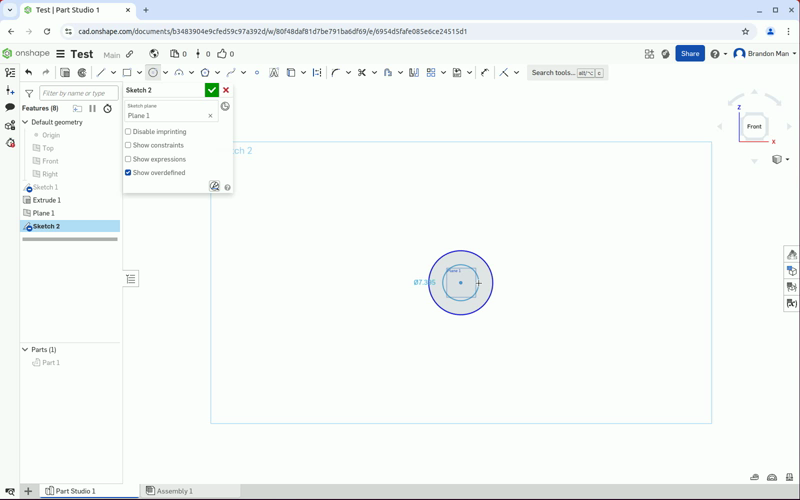
key(esc)
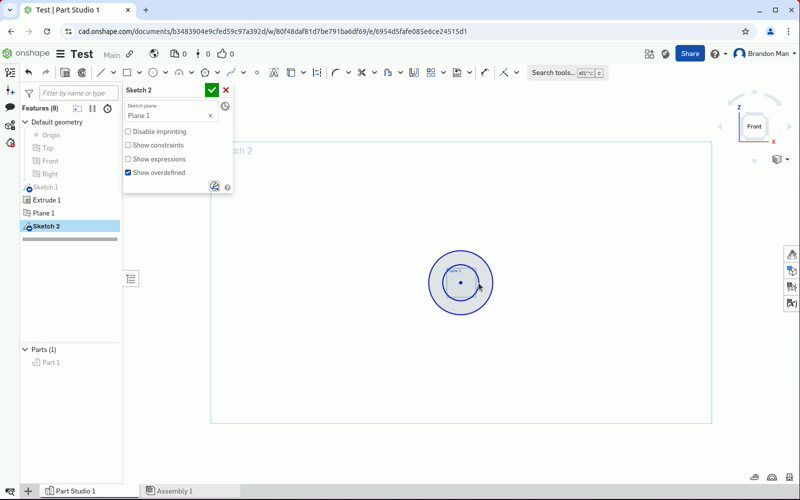
mouse_move(481, 270)
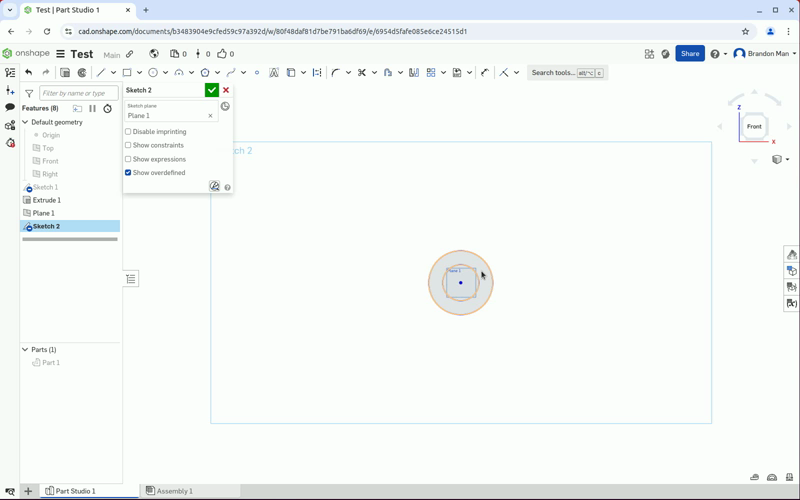
click(481, 270)
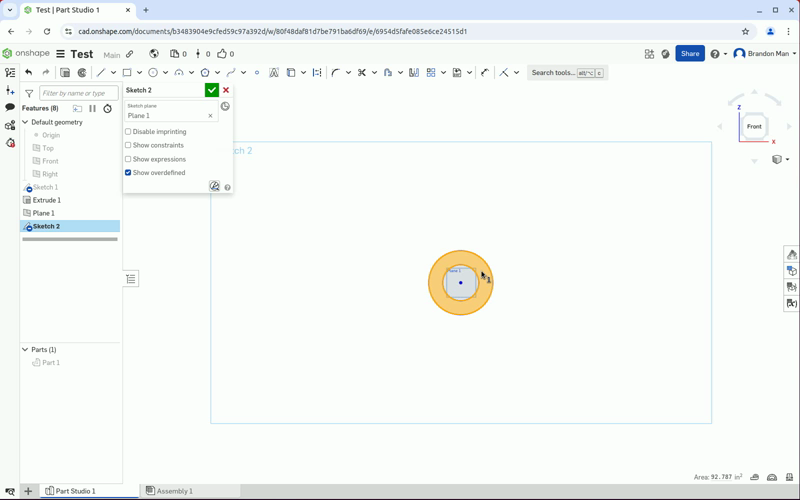
mouse_move(73, 352)
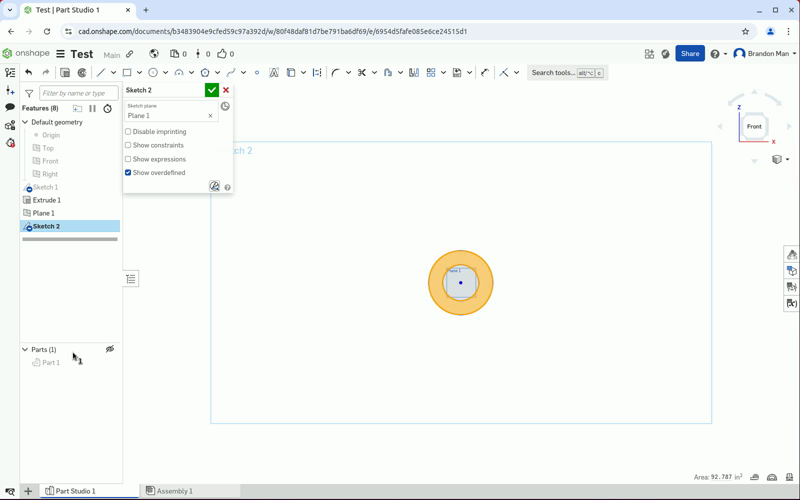
key(shift+y)
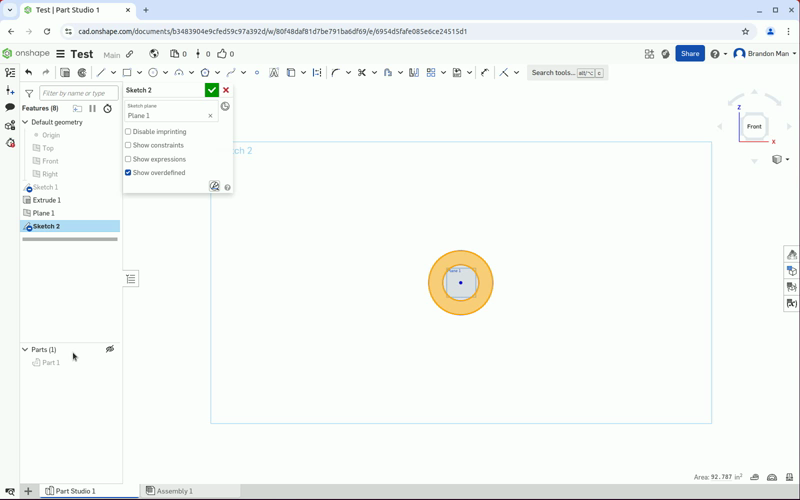
key(shift+e)
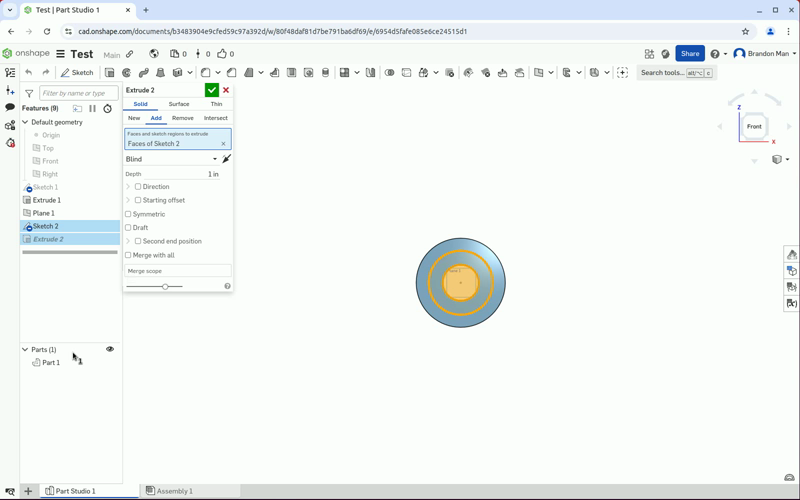
mouse_move(143, 106)
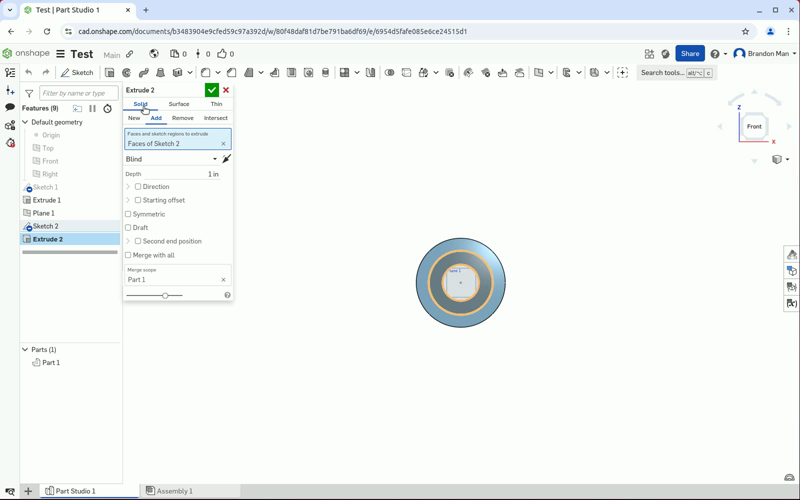
click(143, 106)
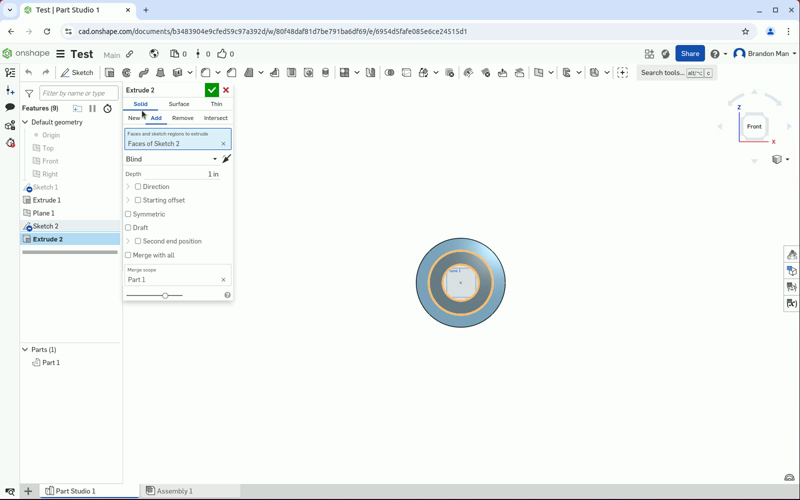
mouse_move(137, 120)
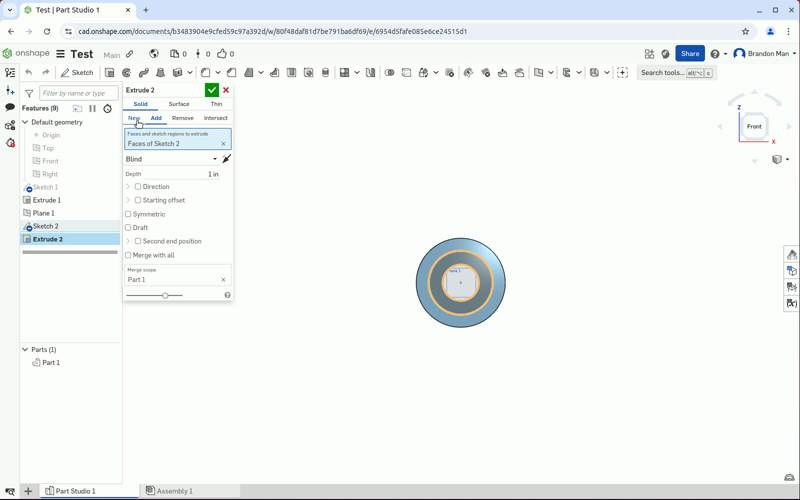
click(137, 120)
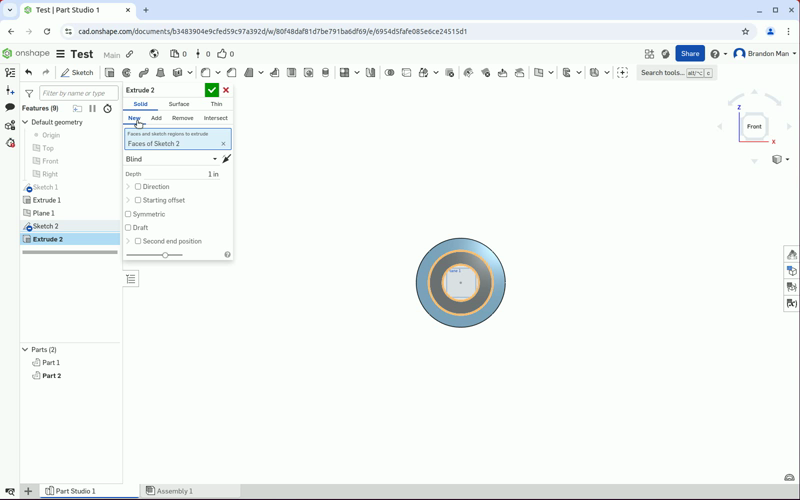
key(tab, 4)
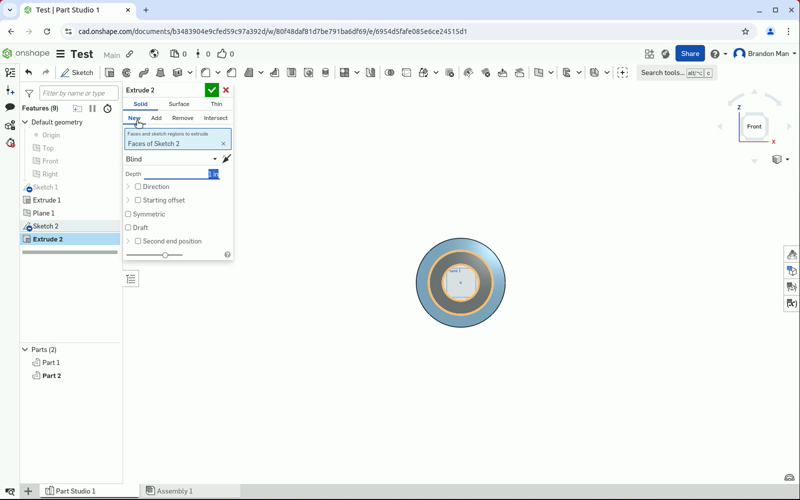
text(1.204)
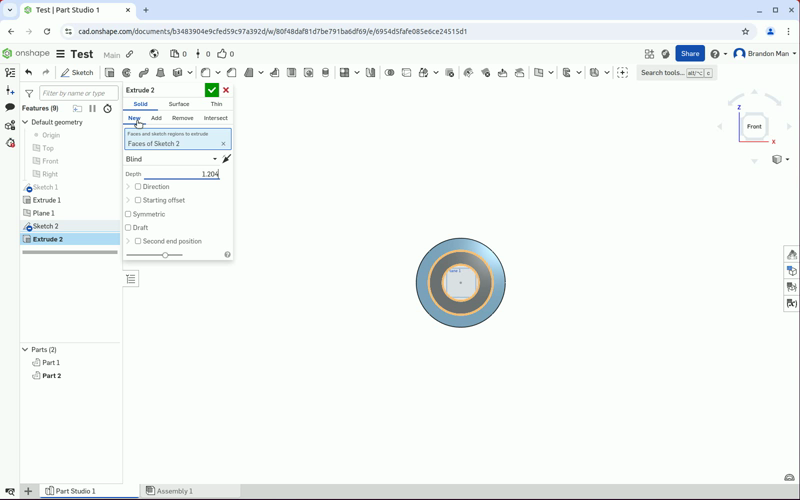
key(enter)
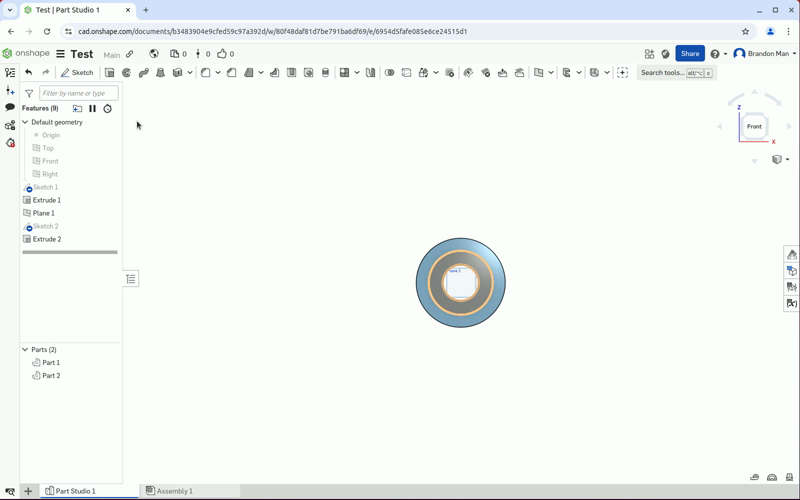
key(shift+h)
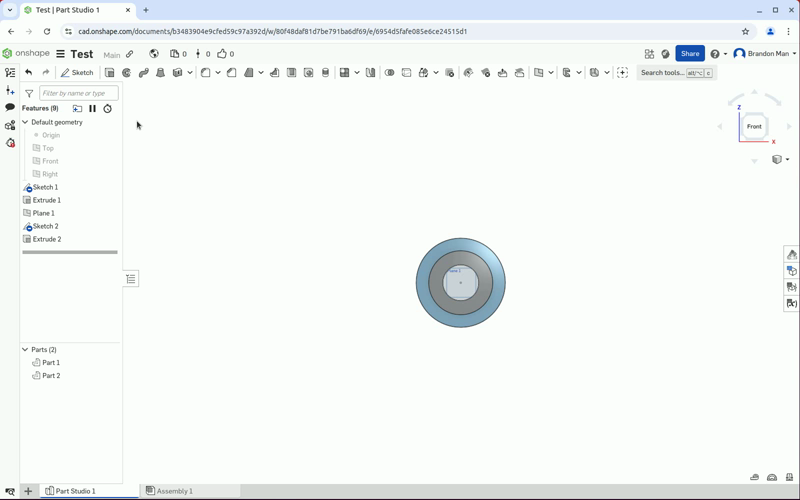
key(shift+h)
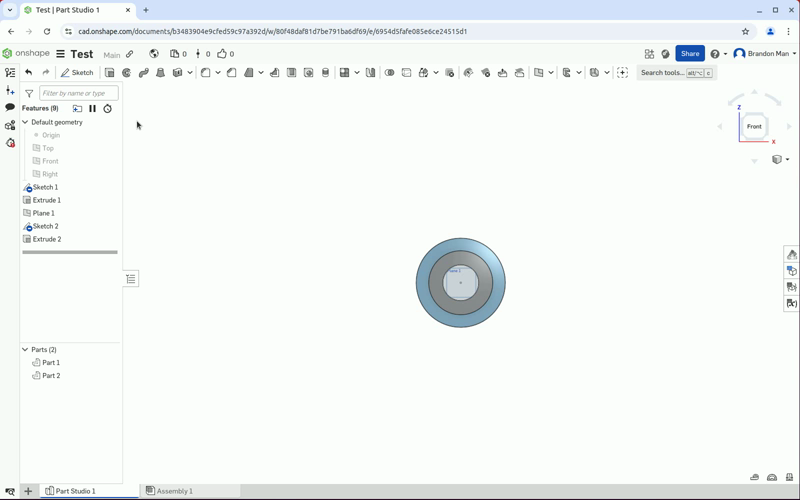
key(shift+7)
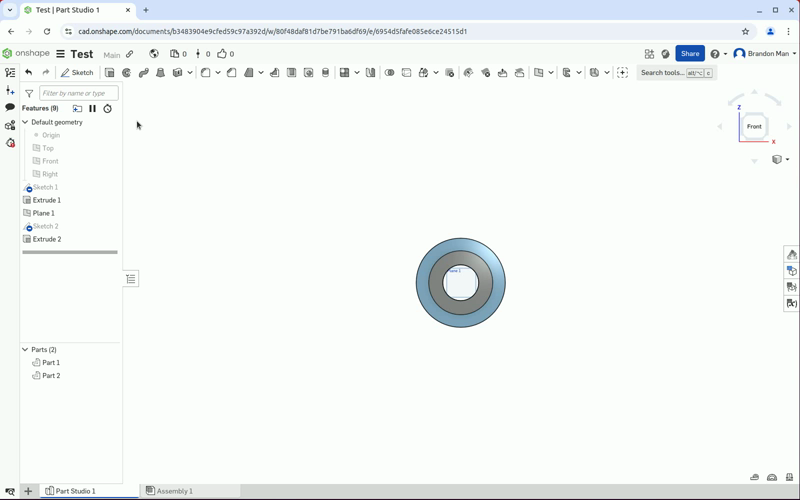
key(left, 2)
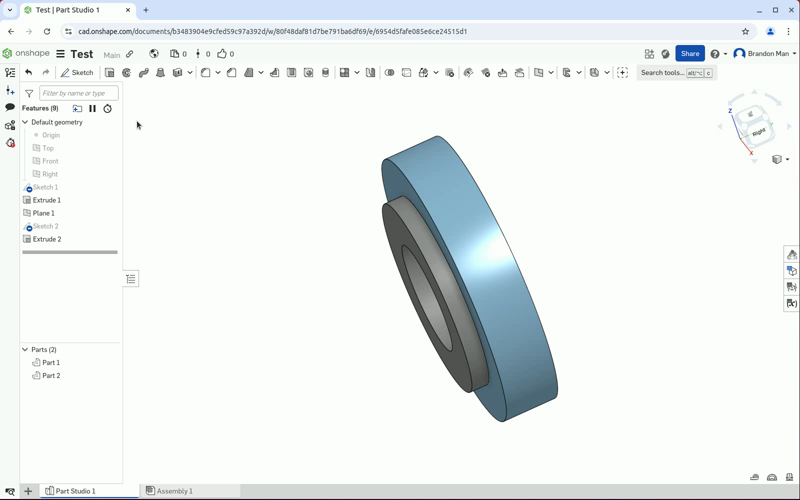
key(down, 2)
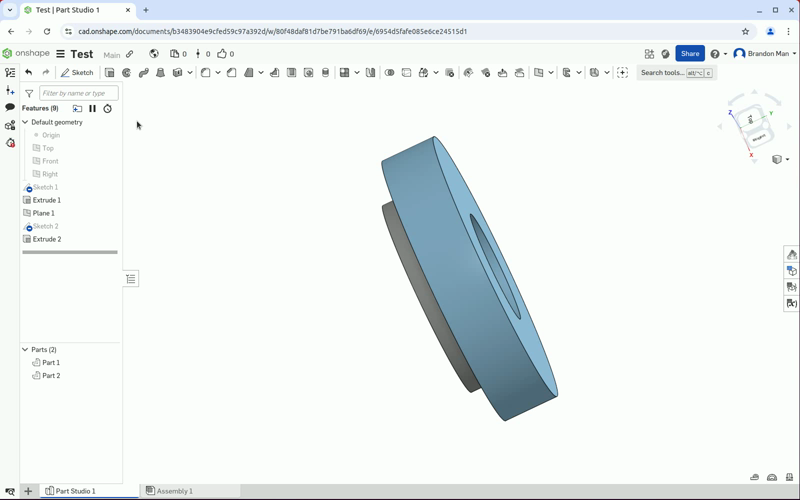
key(up, 2)
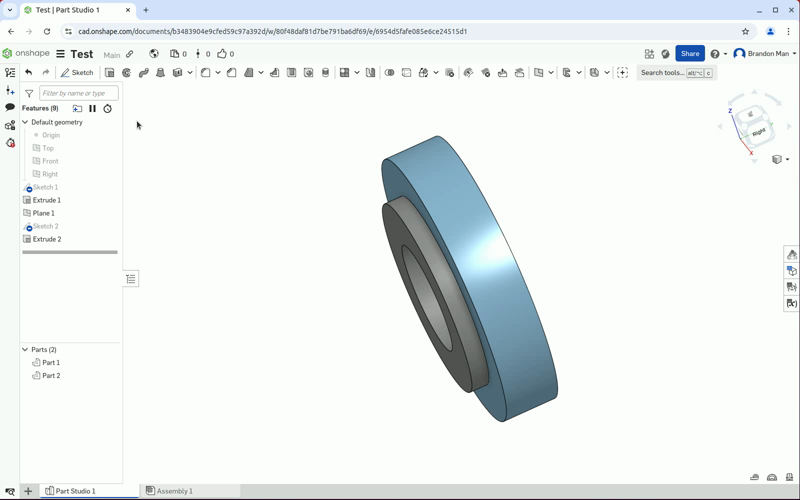
key(right, 2)
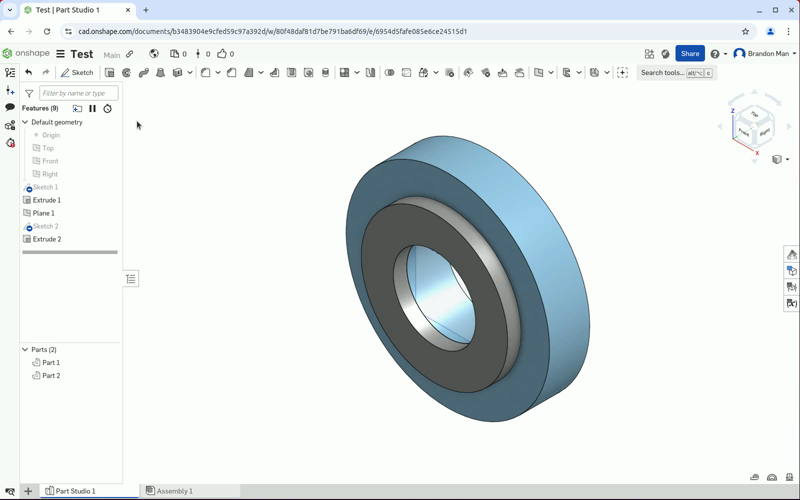
mouse_move(73, 189)
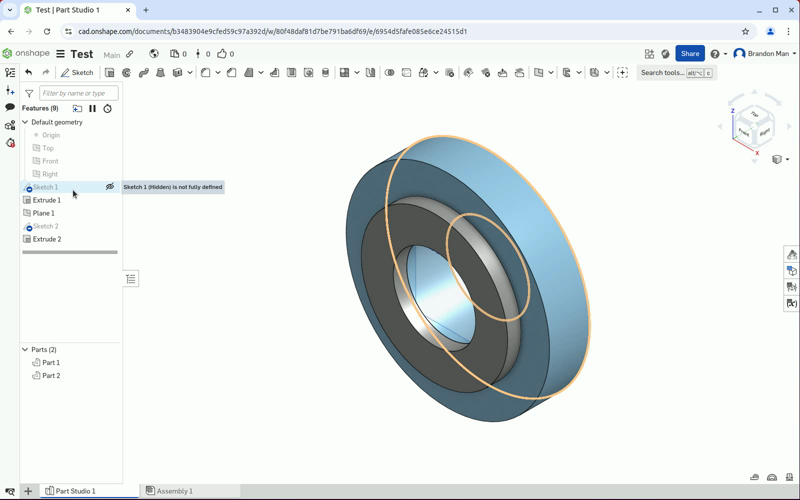
click(73, 189)